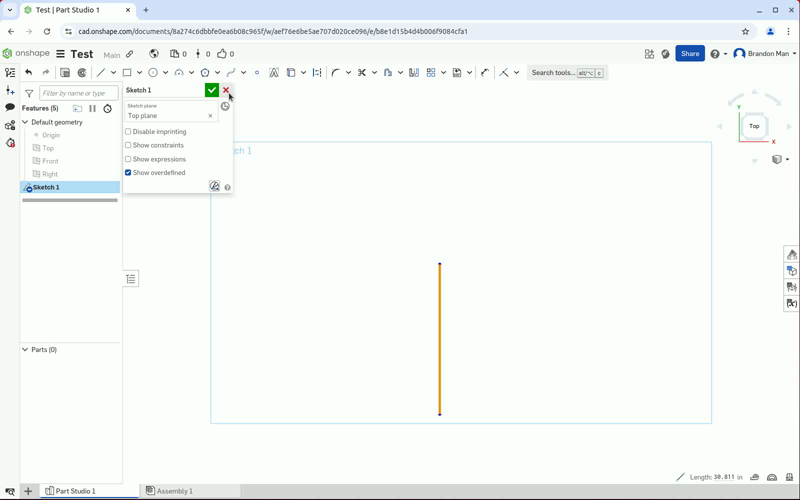
key(shift+h)
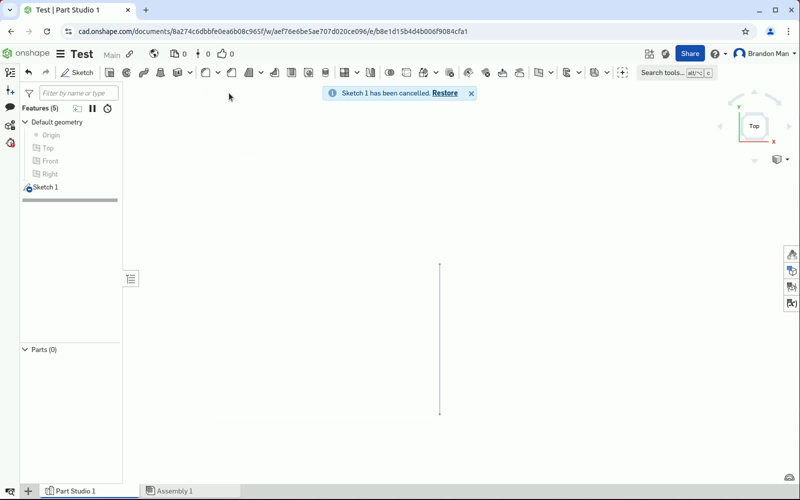
key(shift+s)
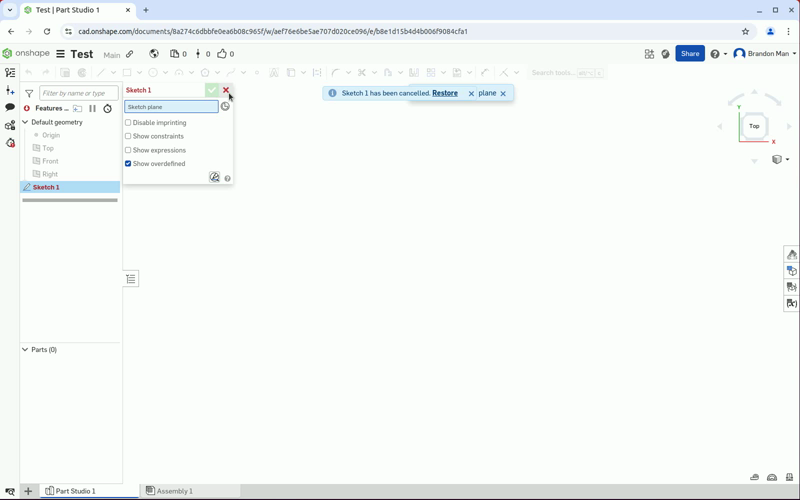
mouse_move(73, 150)
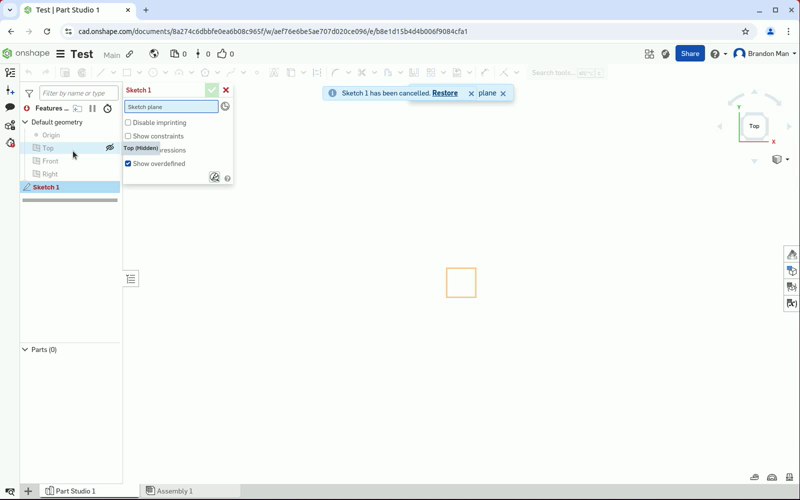
click(73, 150)
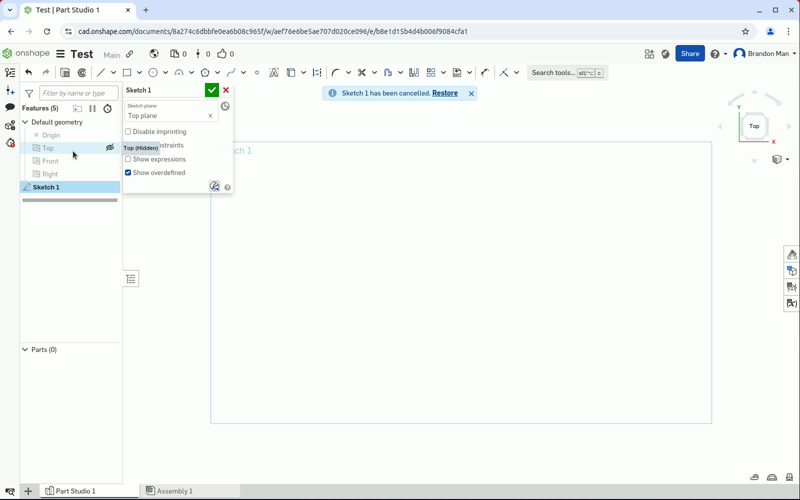
mouse_move(73, 352)
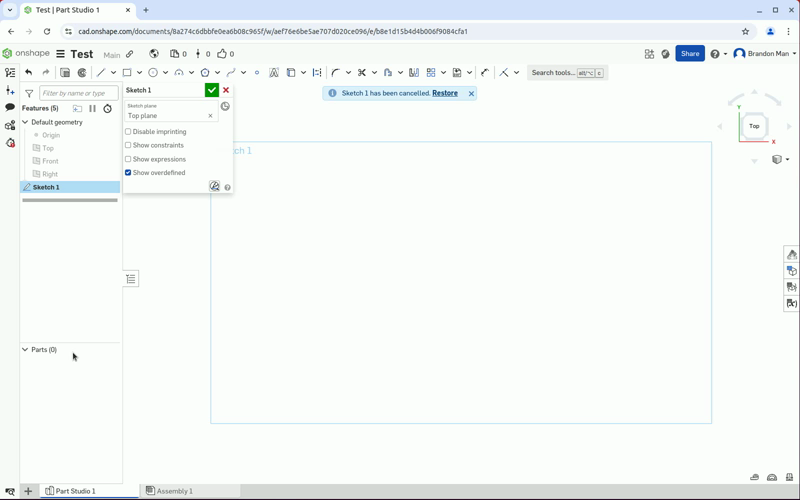
key(y)
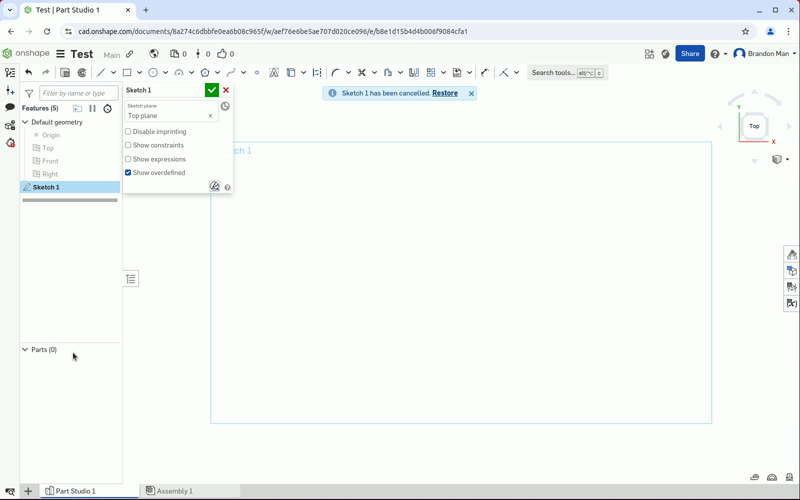
key(l)
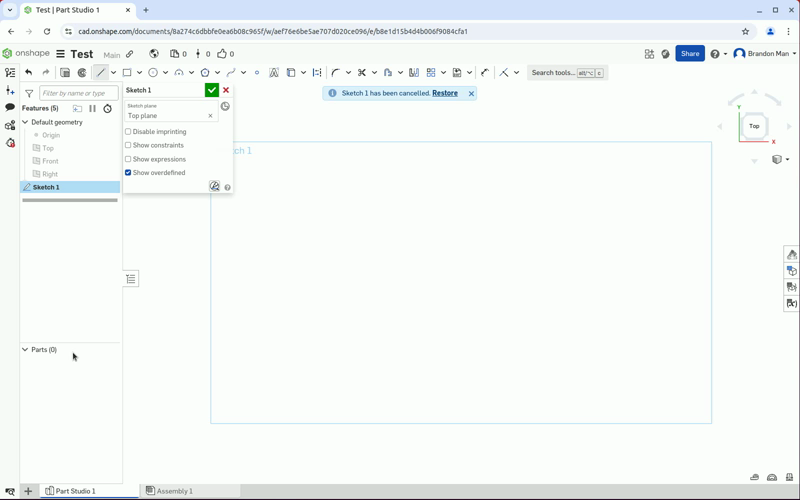
key_down(shift)
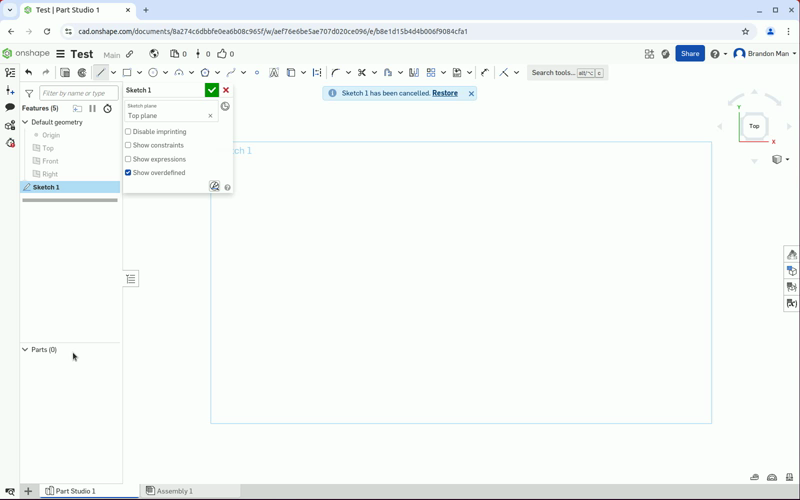
mouse_move(406, 294)
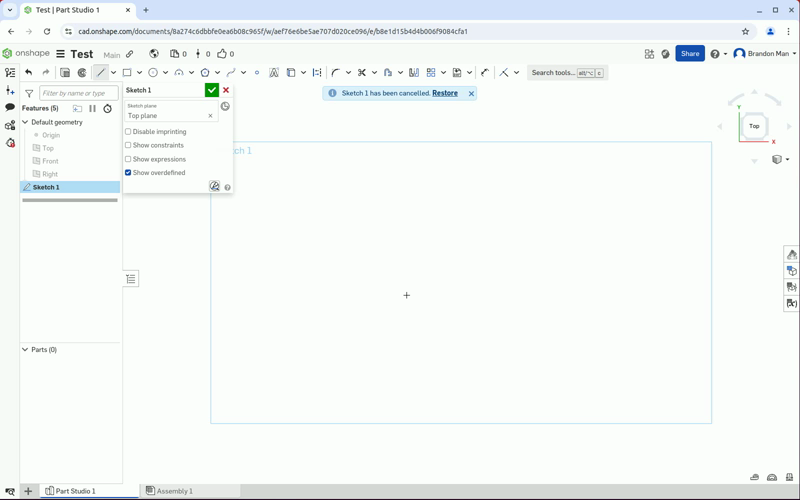
click(406, 294)
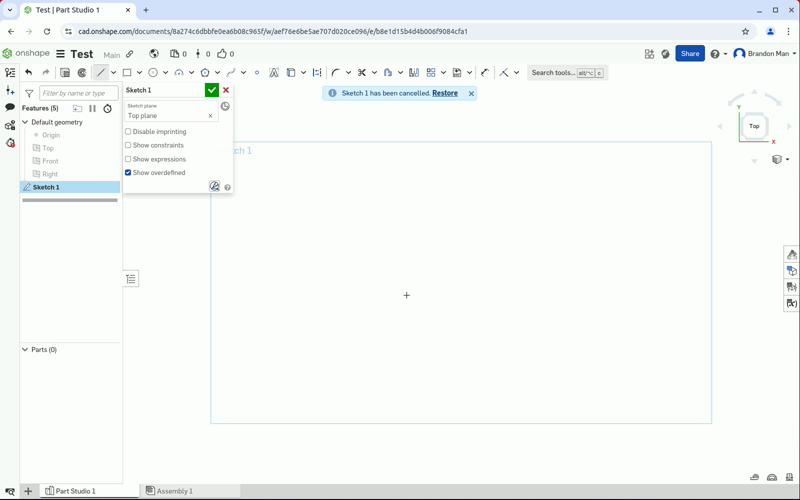
key_up(shift)
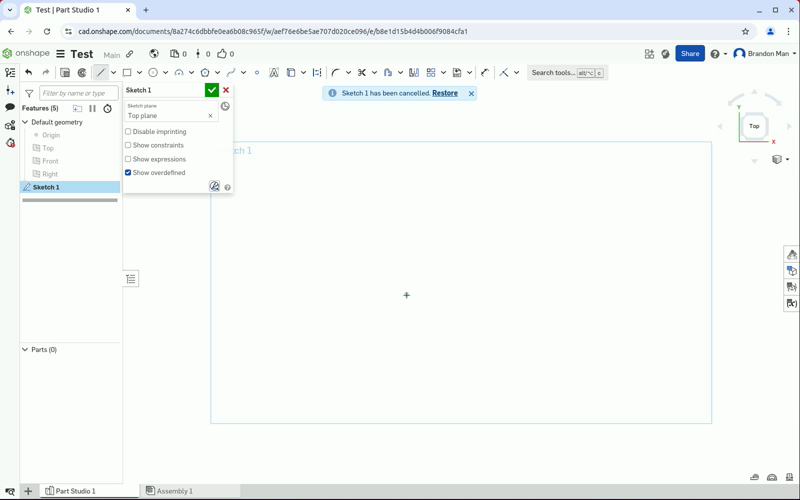
key_down(shift)
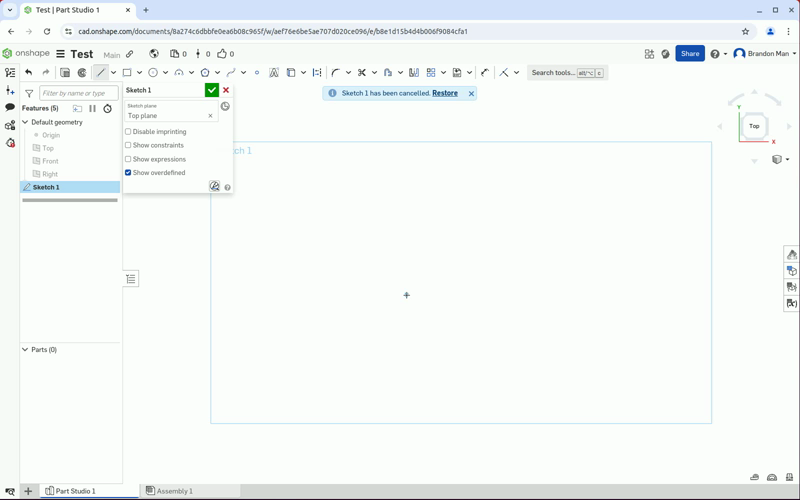
mouse_move(514, 294)
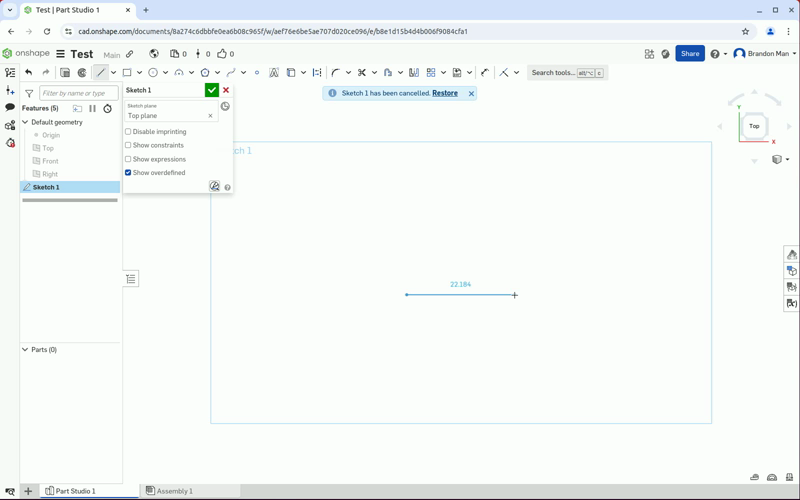
click(514, 294)
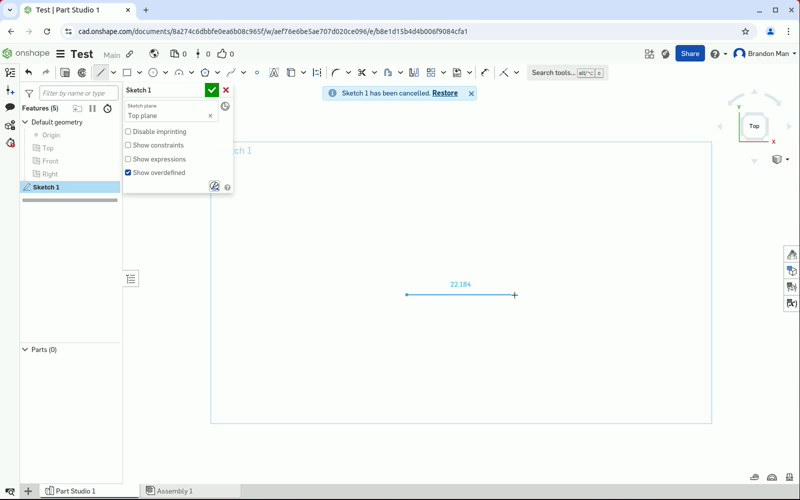
key_up(shift)
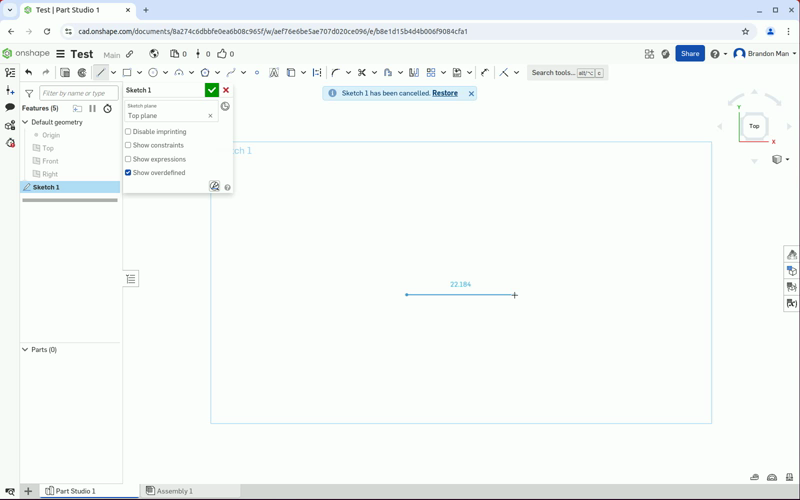
key_down(shift)
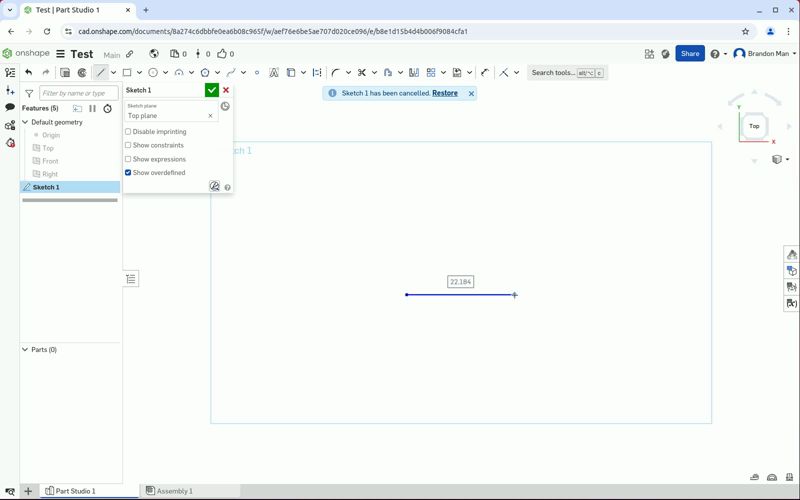
mouse_move(544, 294)
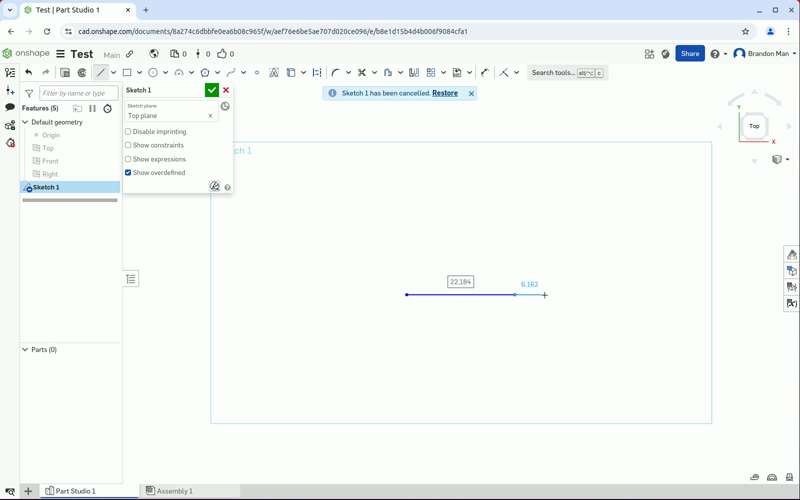
mouse_move(514, 270)
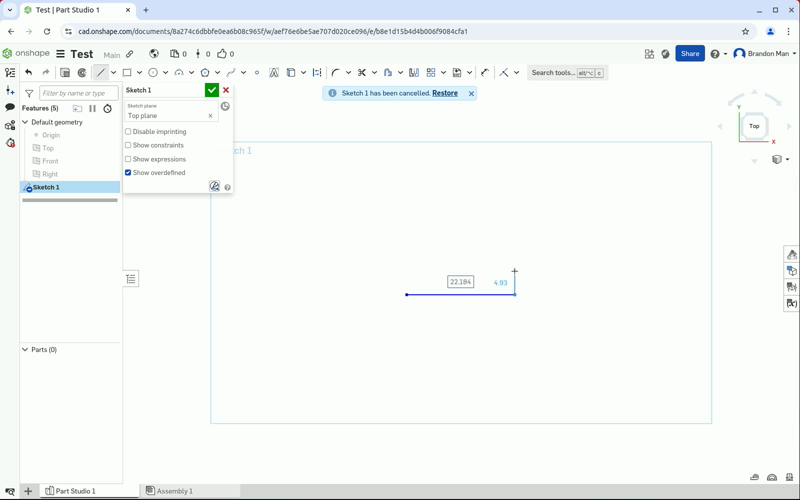
click(514, 270)
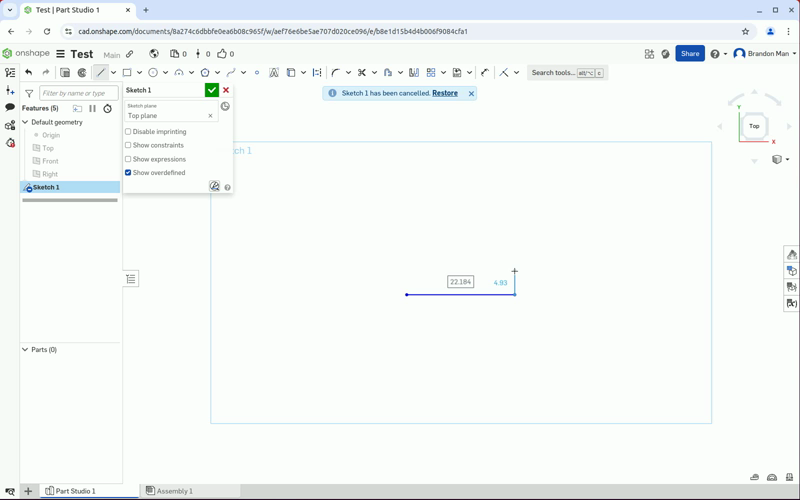
key_up(shift)
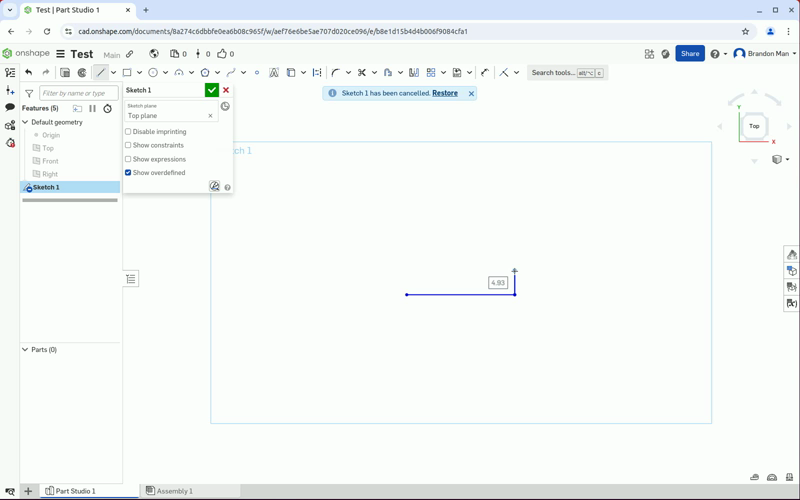
key_down(shift)
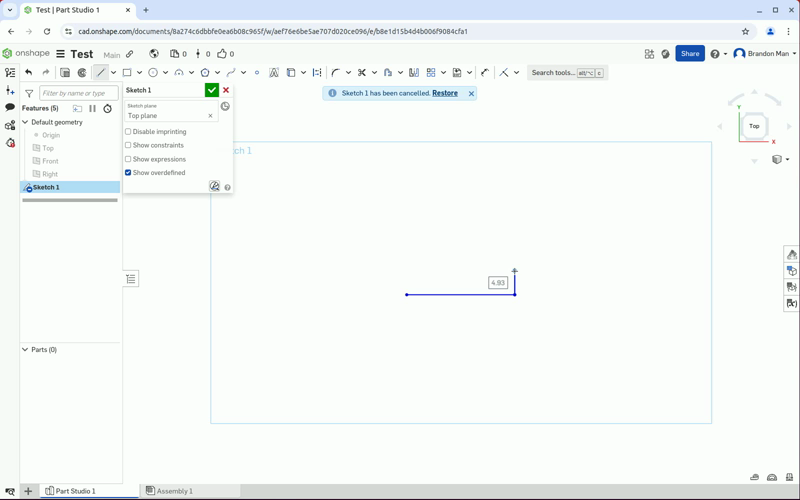
mouse_move(406, 270)
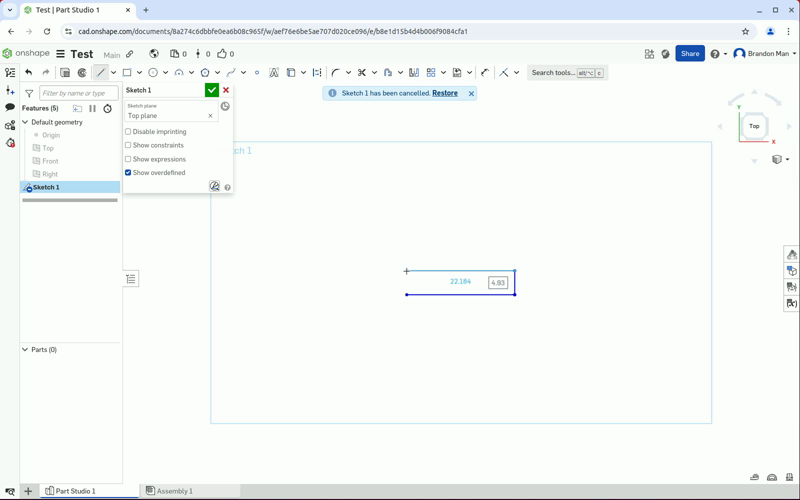
click(406, 270)
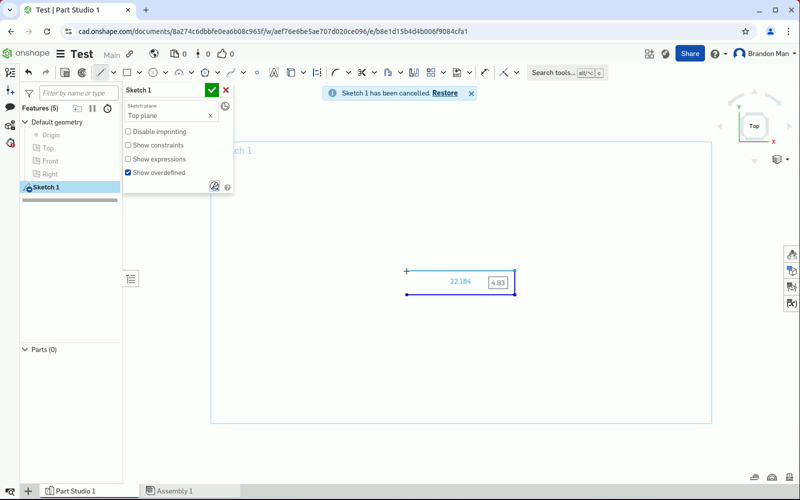
key_up(shift)
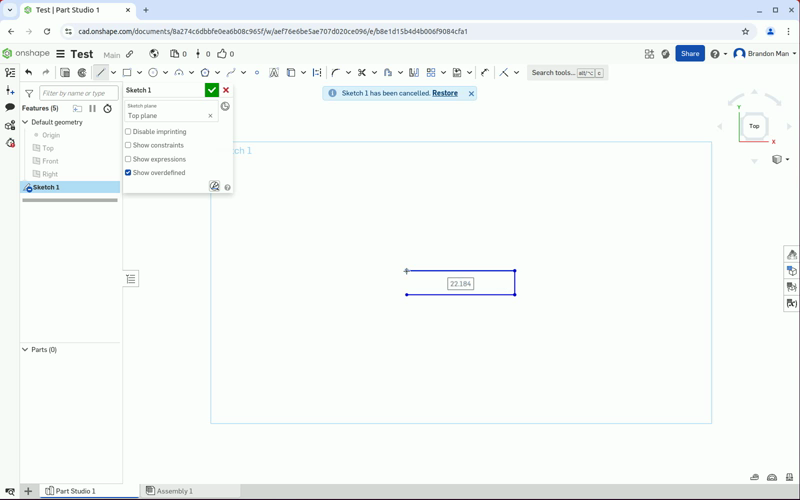
mouse_move(436, 270)
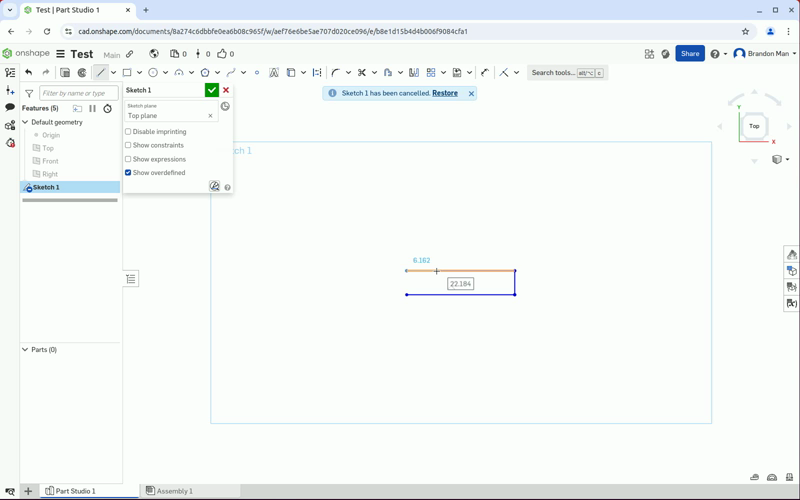
key_down(shift)
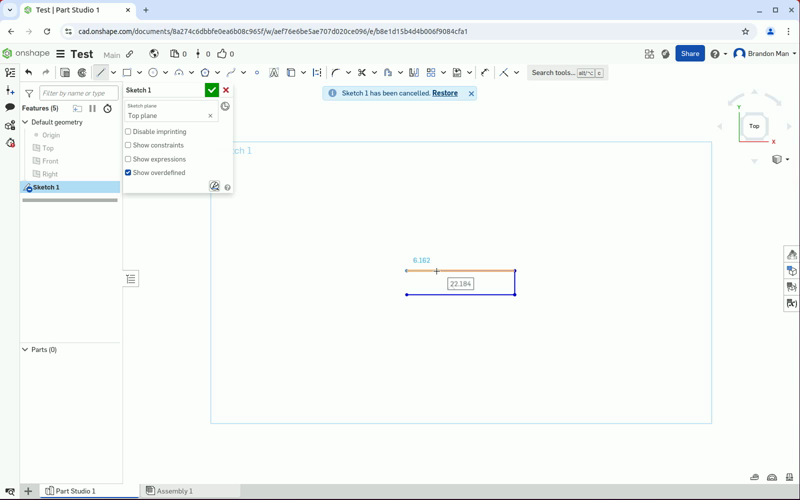
mouse_move(406, 294)
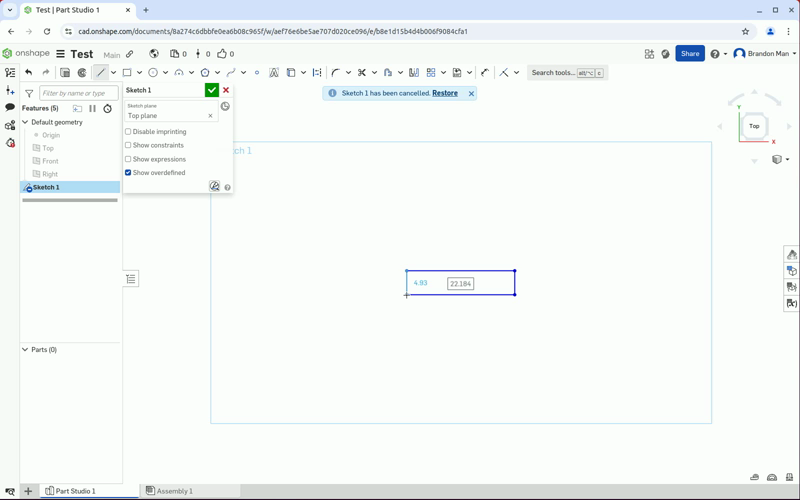
key_up(shift)
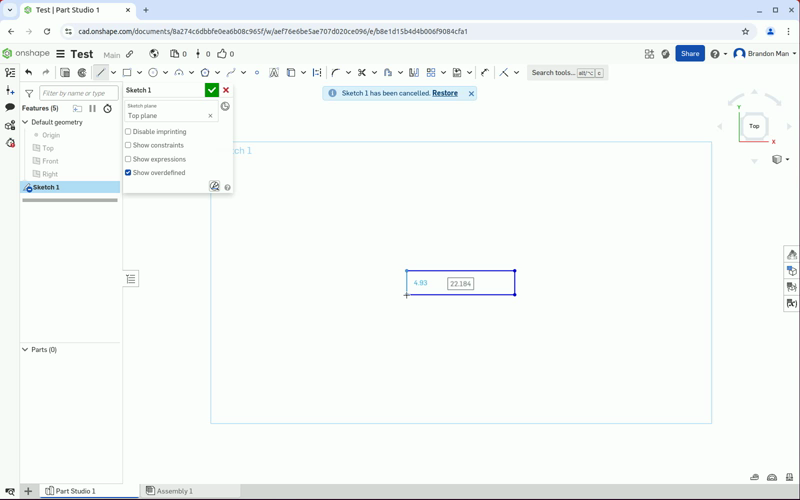
click(406, 294)
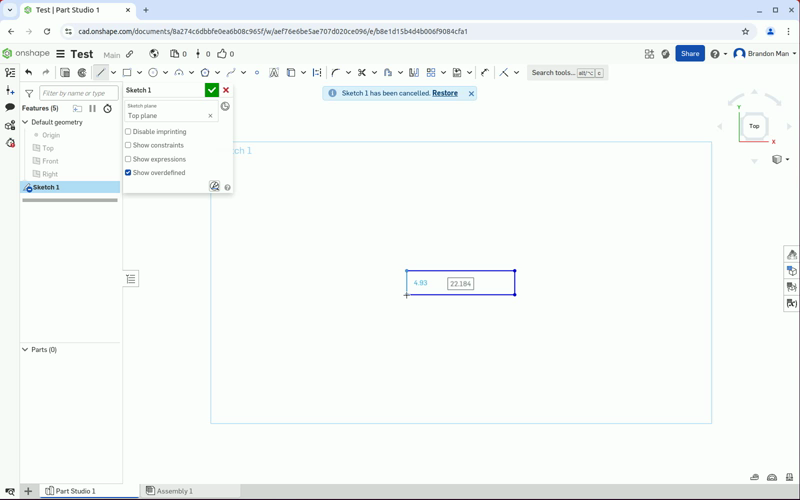
key(esc)
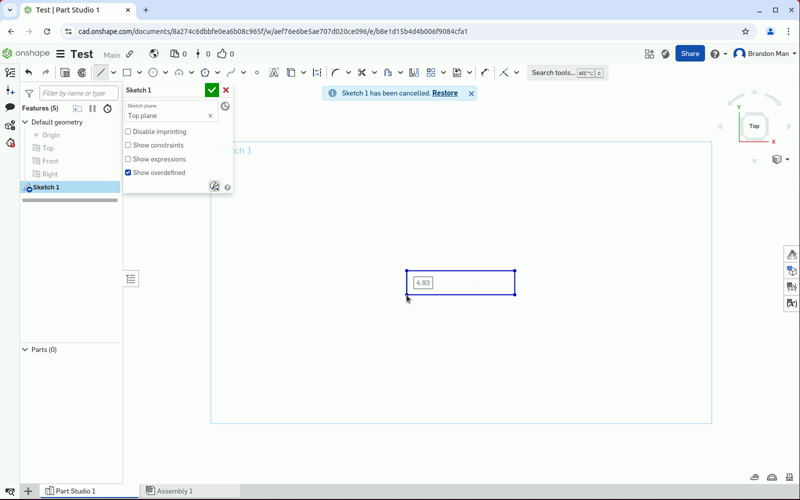
mouse_move(489, 284)
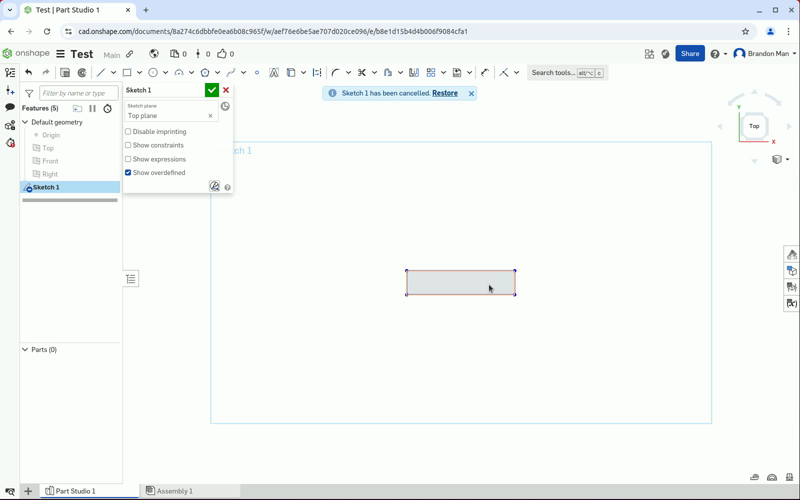
click(489, 284)
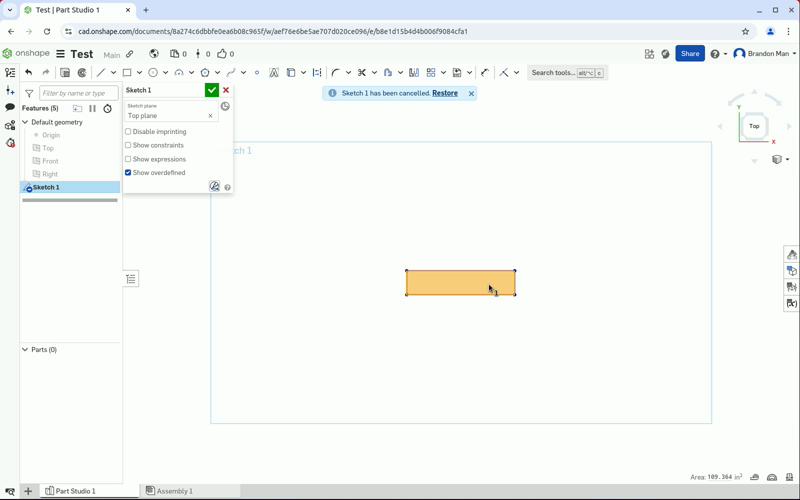
mouse_move(73, 352)
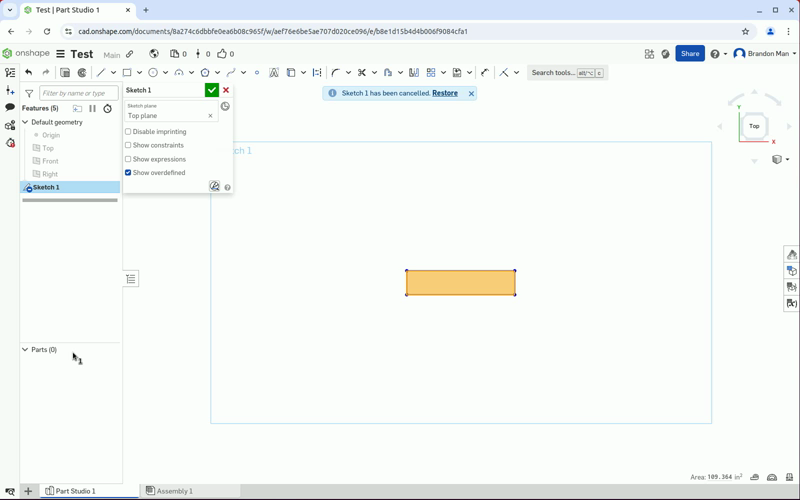
key(shift+y)
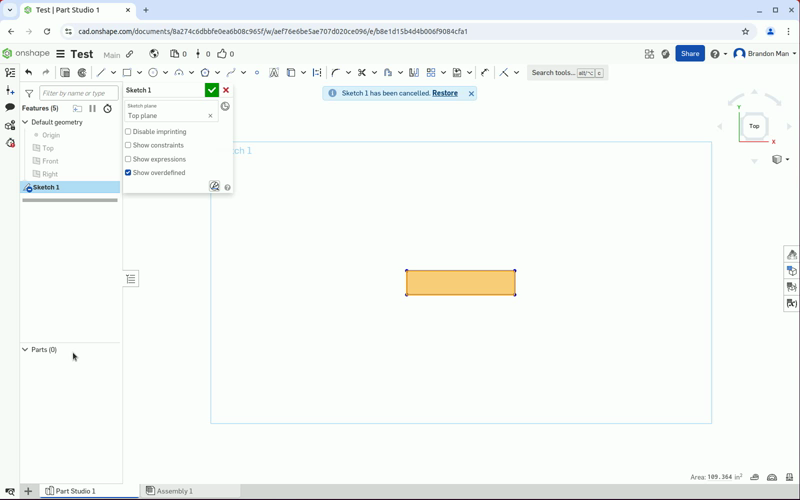
key(shift+e)
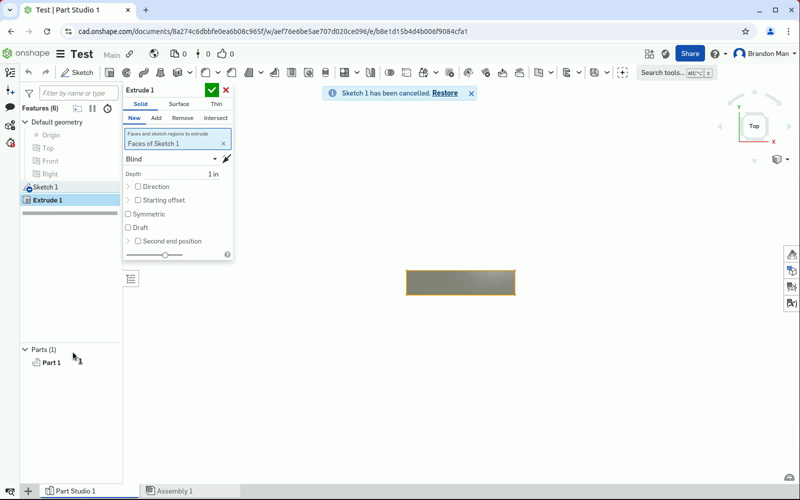
mouse_move(143, 106)
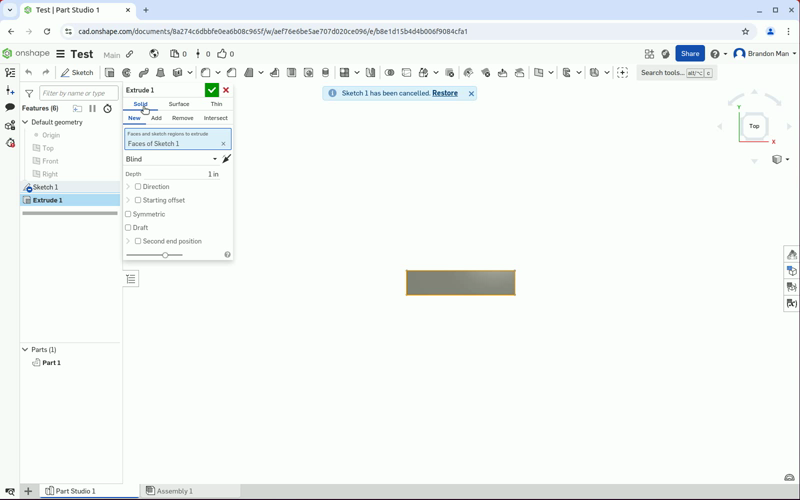
click(143, 106)
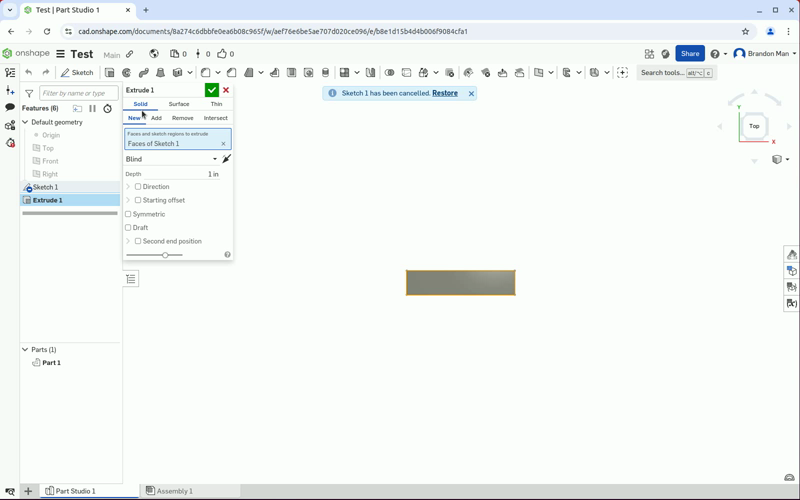
mouse_move(137, 120)
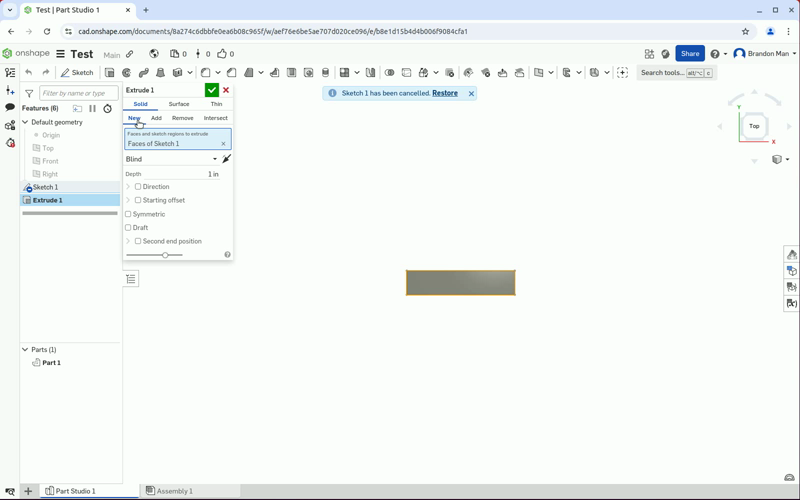
click(137, 120)
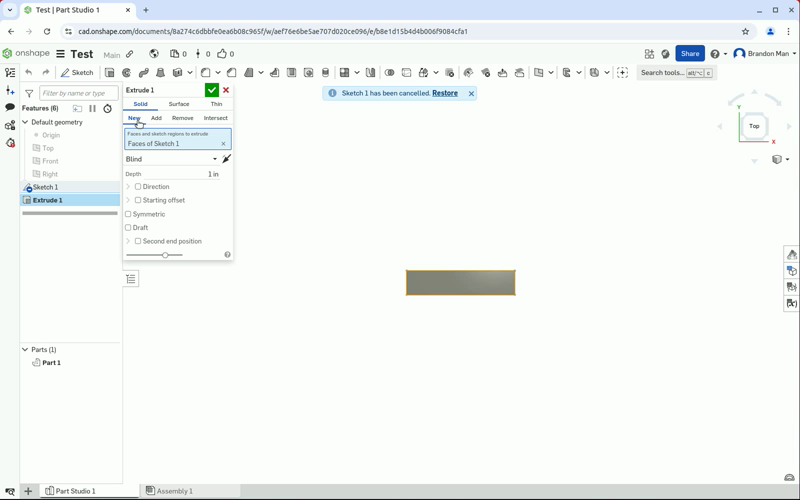
key(tab, 4)
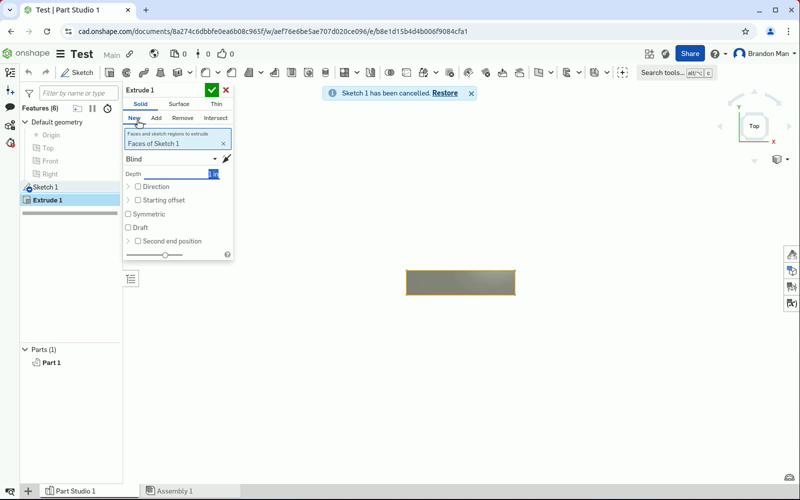
text(5.055)
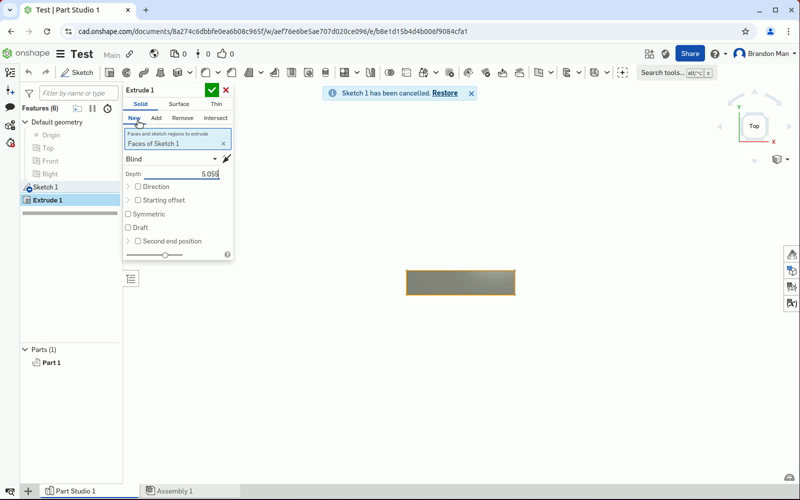
key(enter)
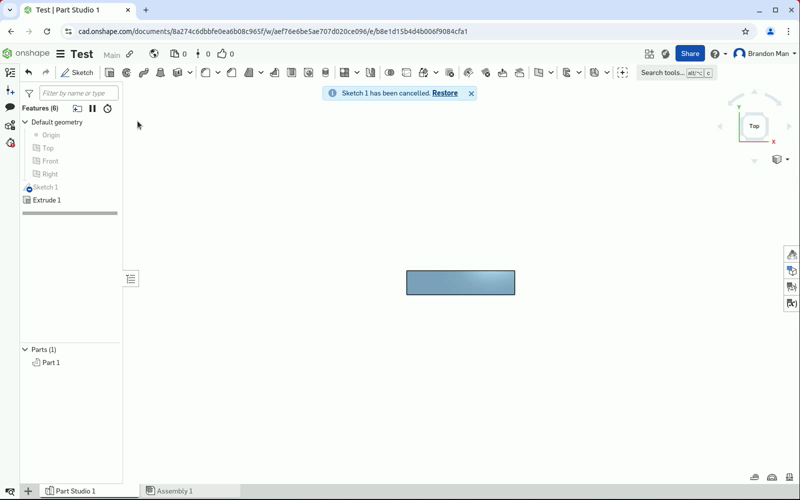
key(shift+h)
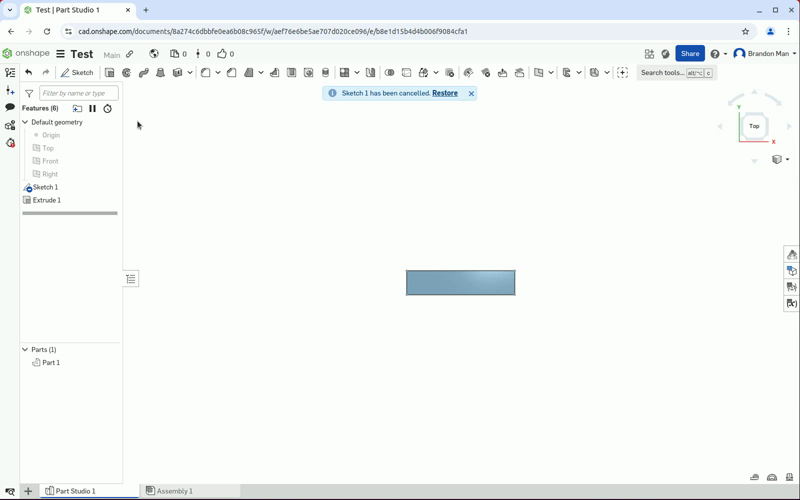
key(shift+h)
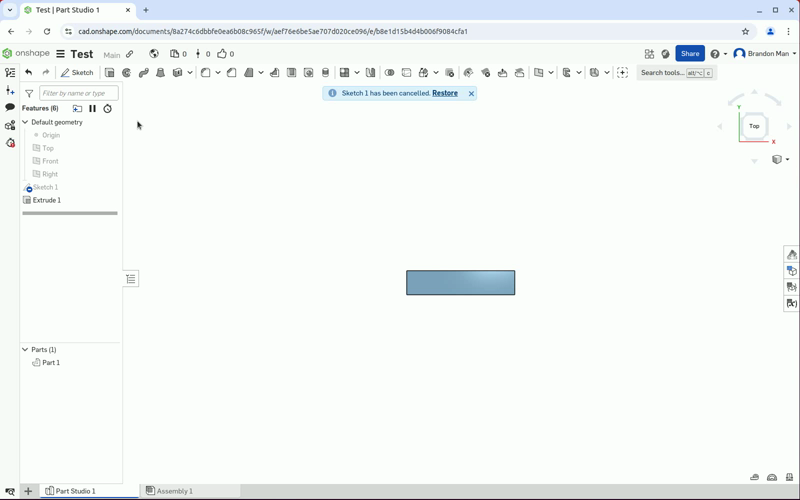
mouse_move(73, 189)
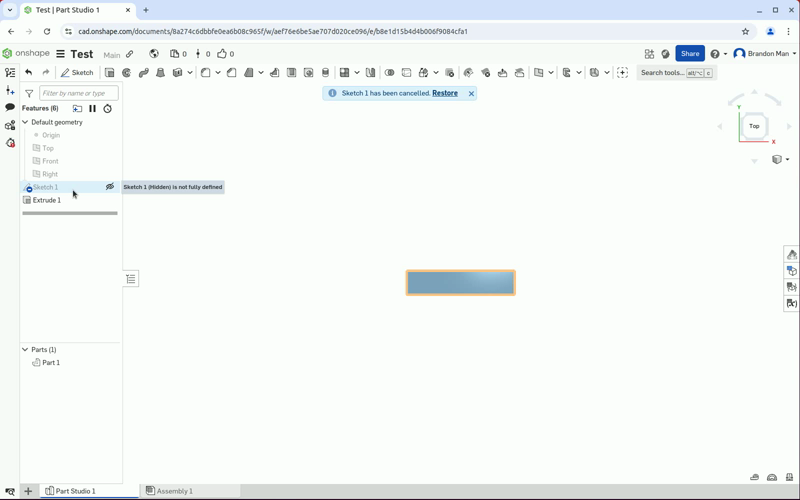
click(73, 189)
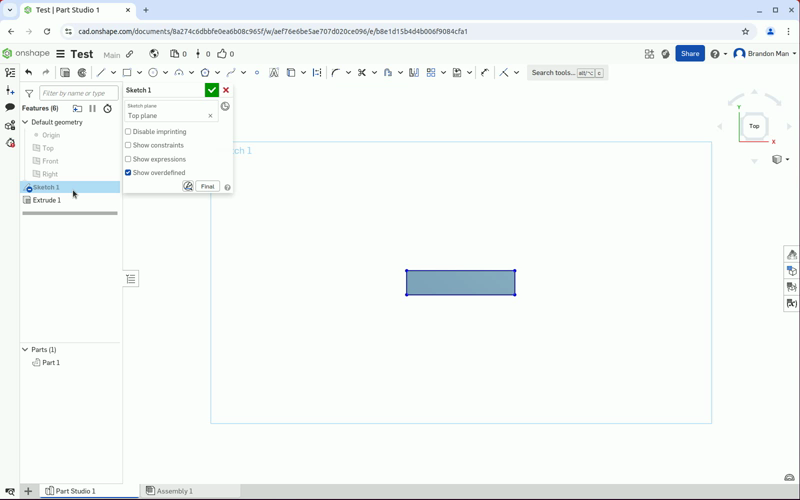
mouse_move(229, 92)
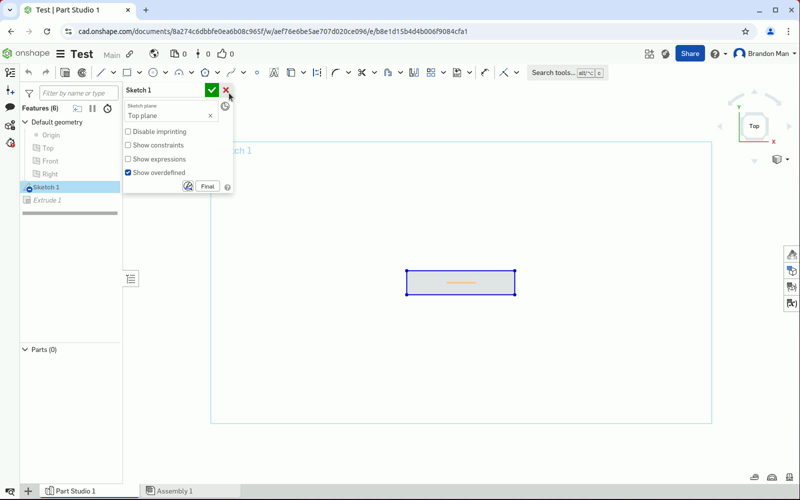
click(229, 92)
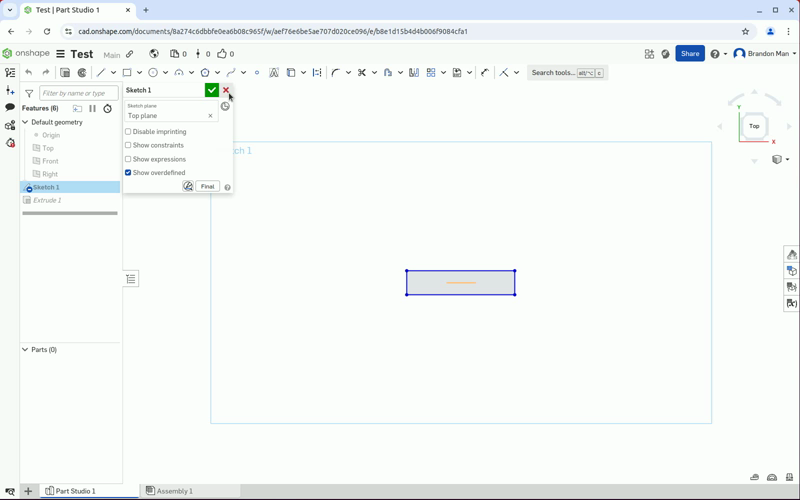
key(shift+s)
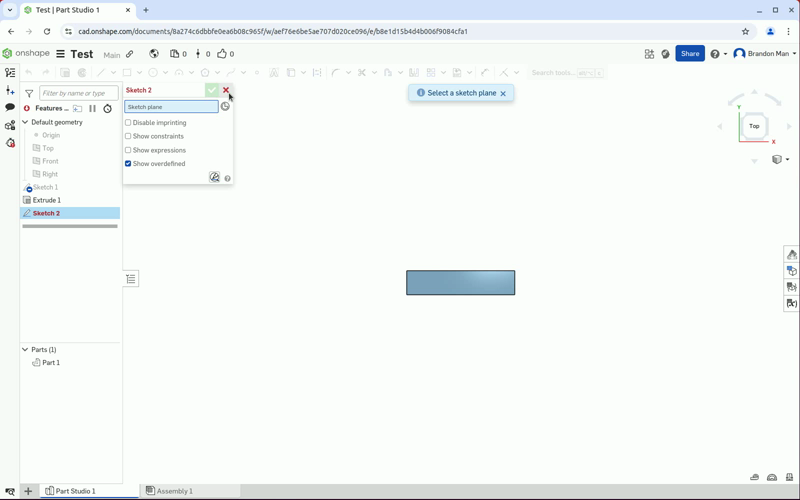
mouse_move(73, 150)
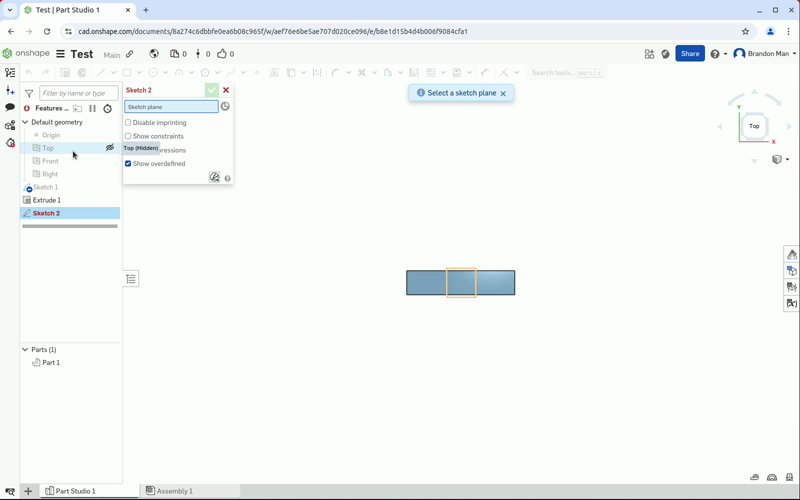
click(73, 150)
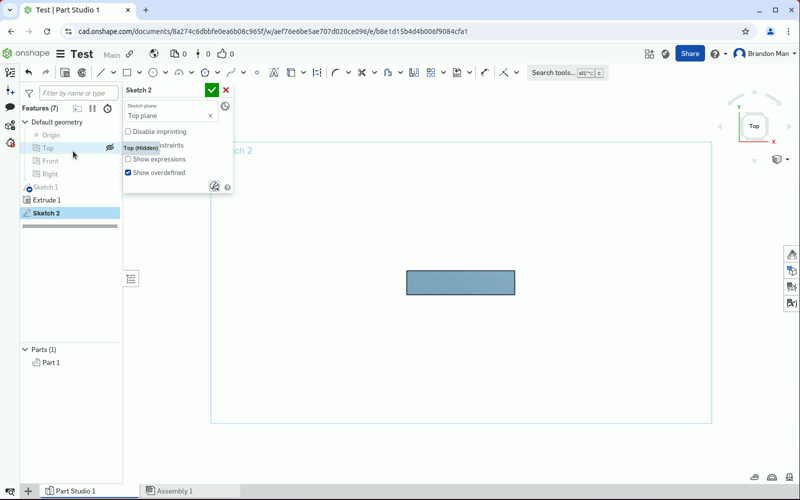
mouse_move(73, 352)
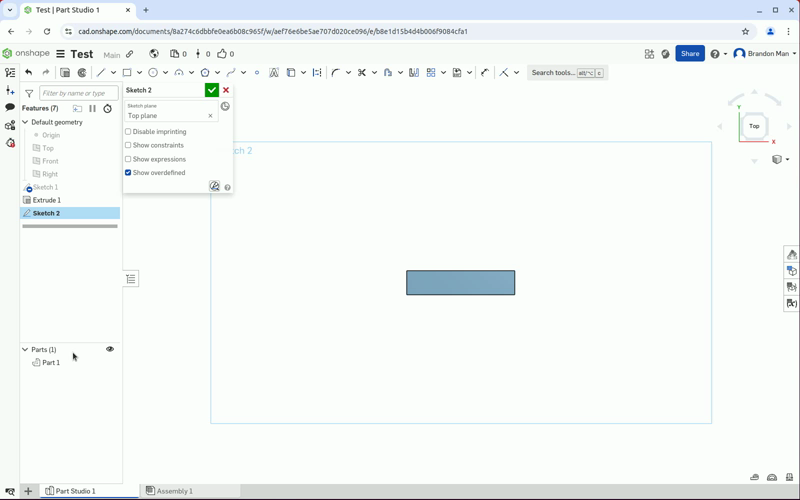
key(y)
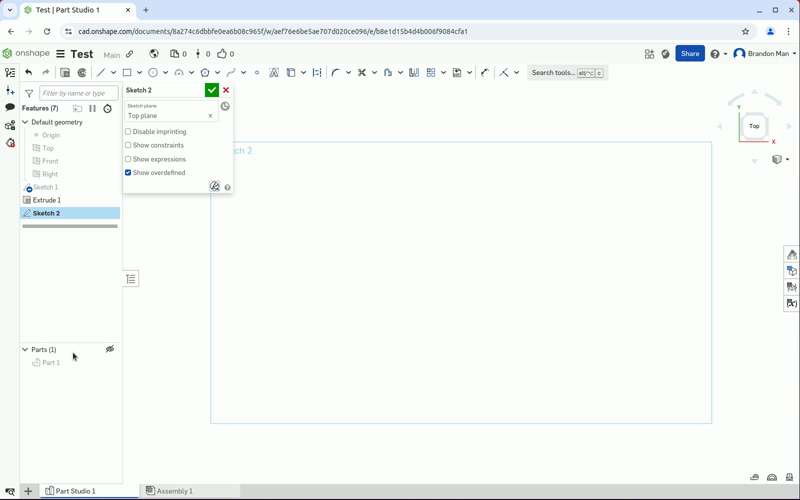
key(l)
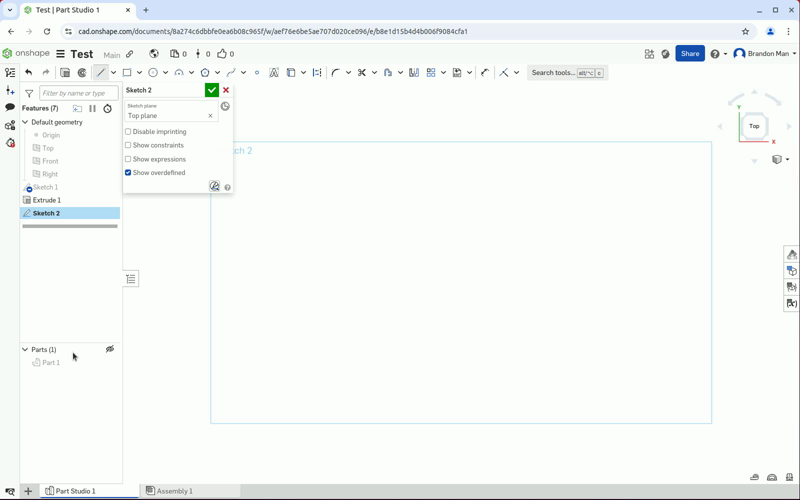
key_down(shift)
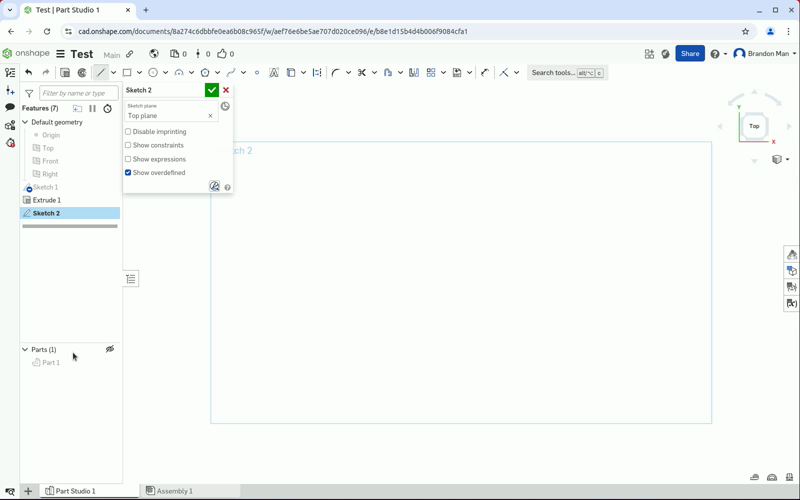
mouse_move(514, 294)
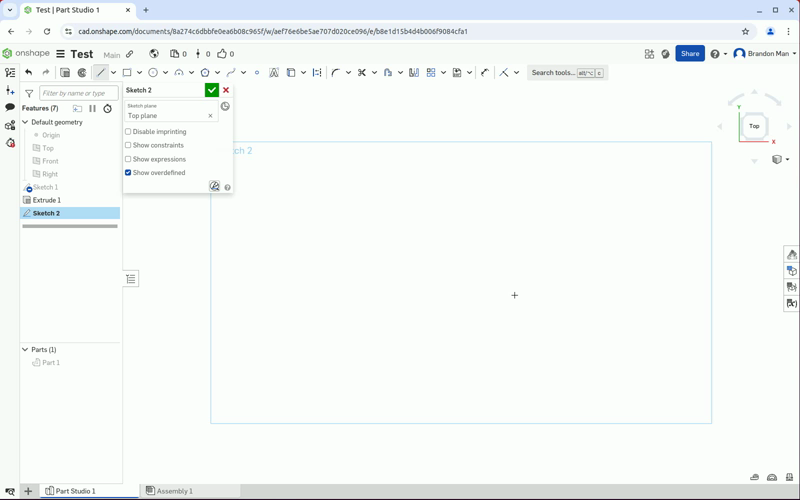
click(514, 294)
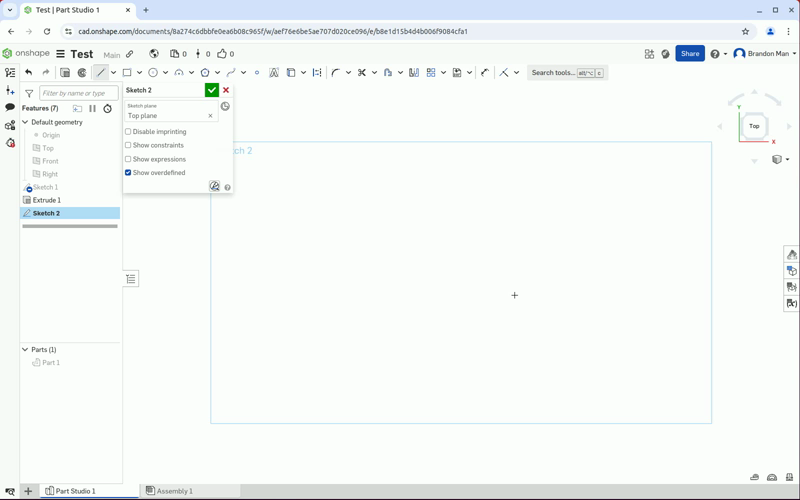
key_up(shift)
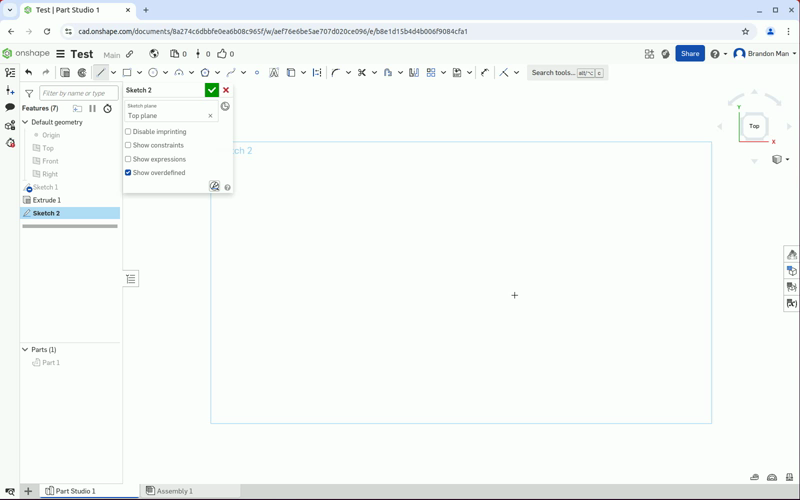
key_down(shift)
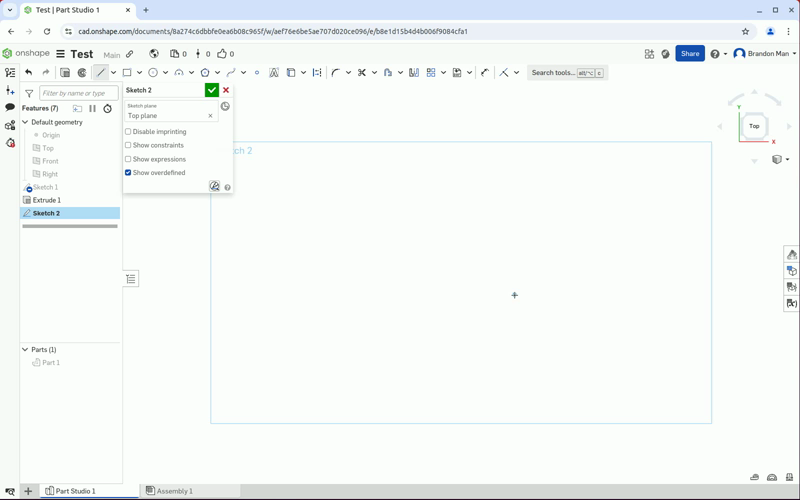
mouse_move(544, 294)
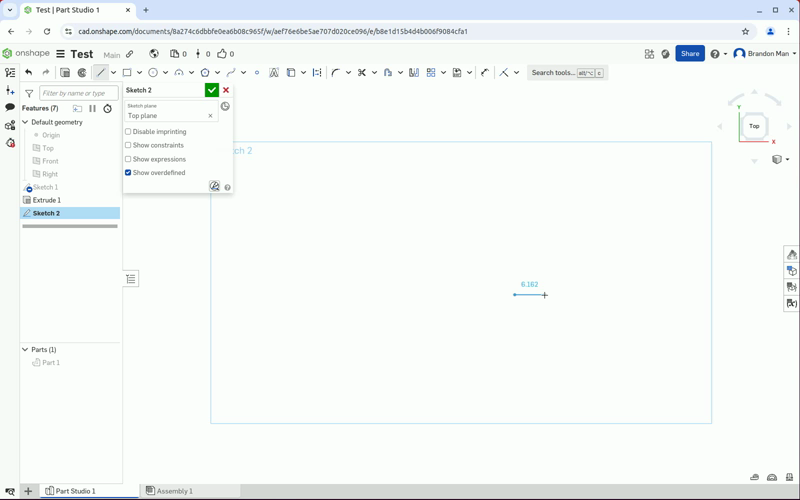
mouse_move(537, 317)
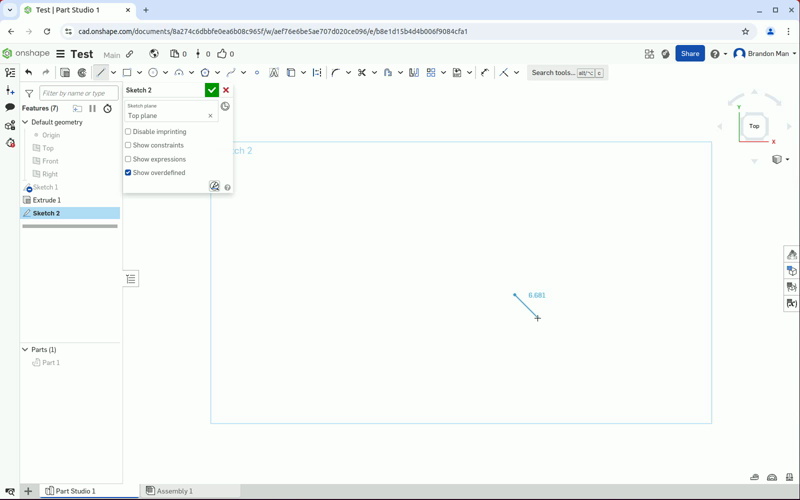
click(537, 317)
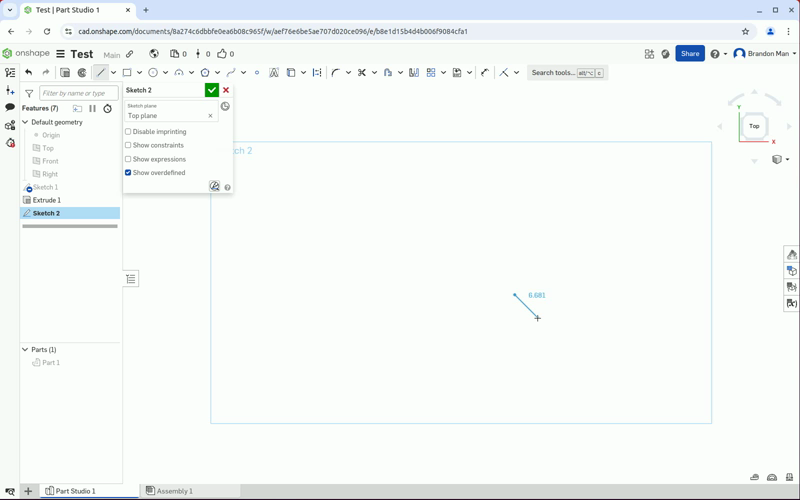
key_up(shift)
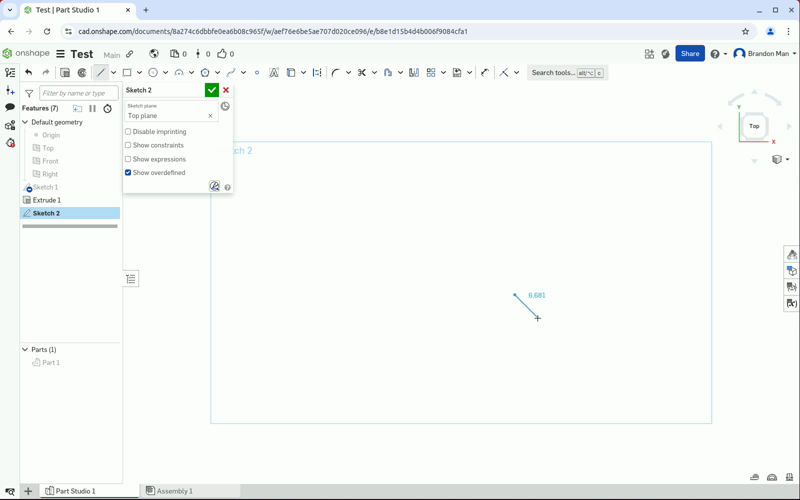
key_down(shift)
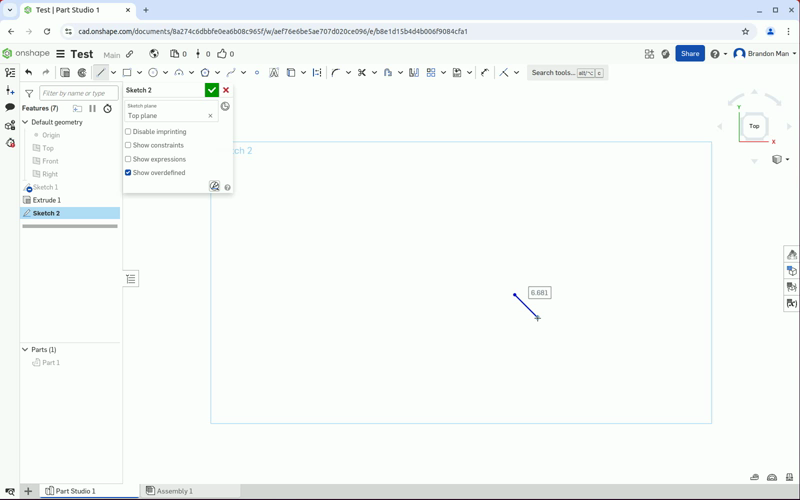
mouse_move(567, 317)
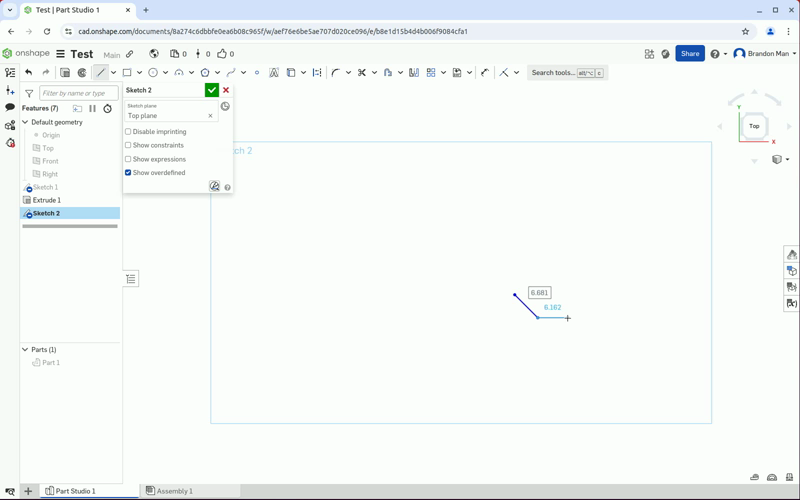
mouse_move(559, 328)
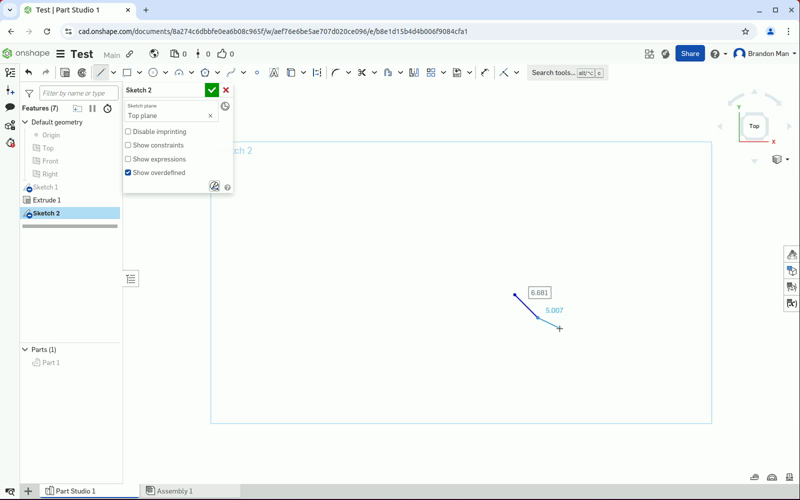
click(559, 328)
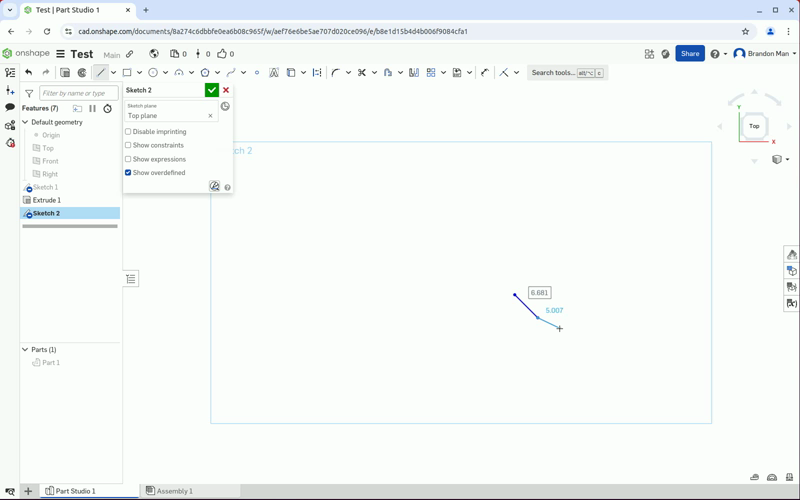
key_up(shift)
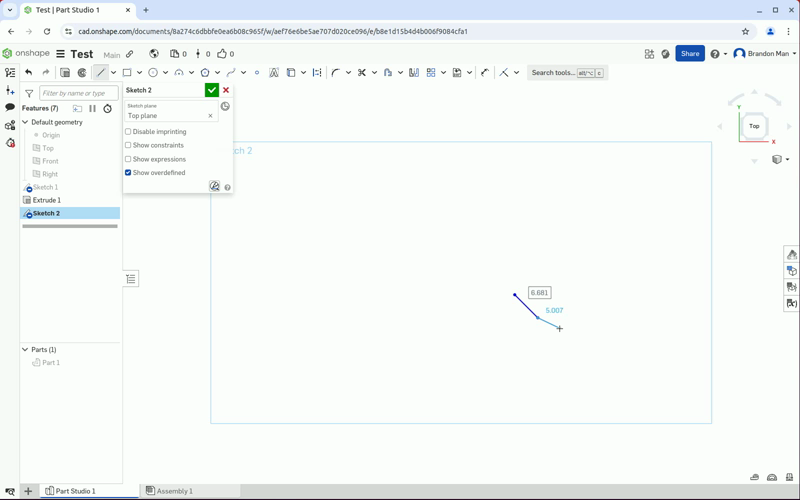
key_down(shift)
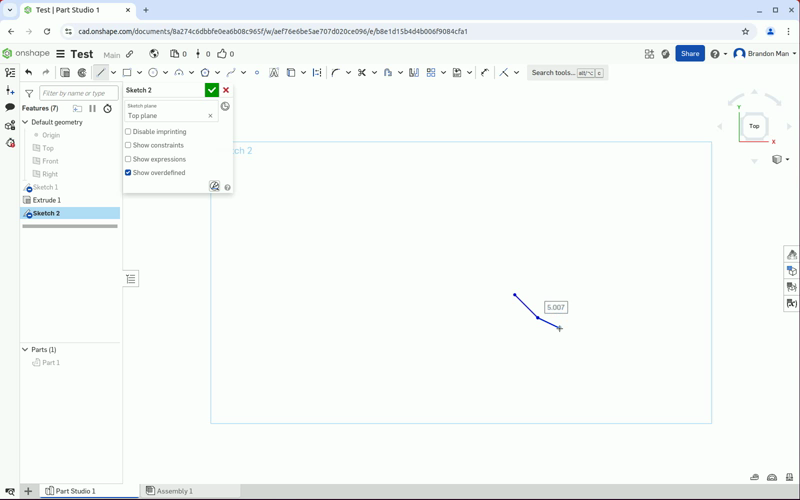
mouse_move(589, 328)
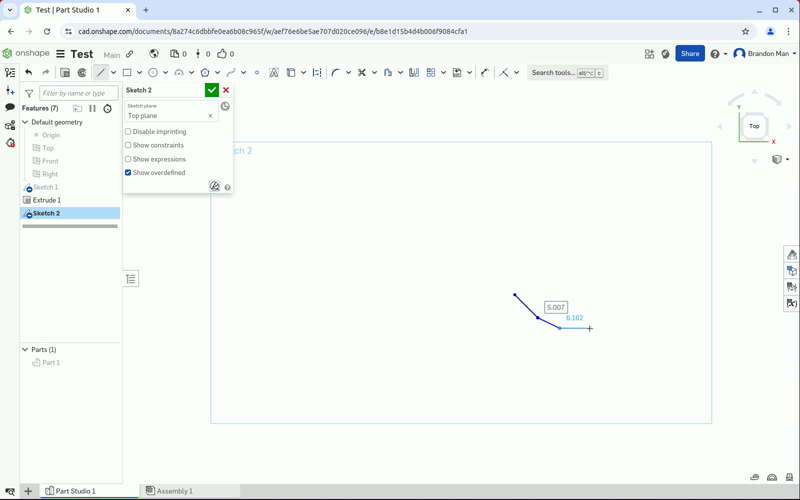
mouse_move(564, 318)
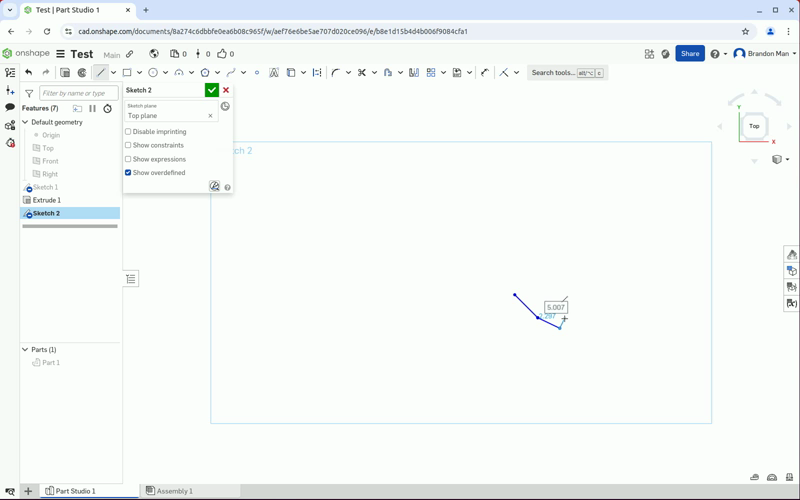
click(564, 318)
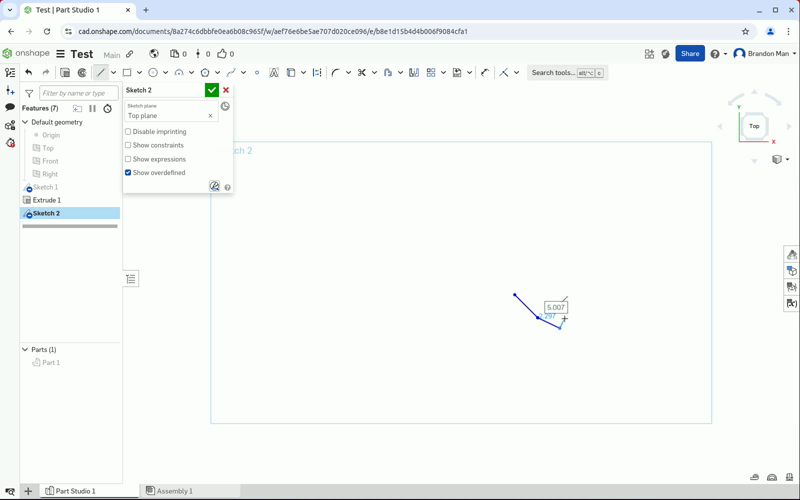
key_up(shift)
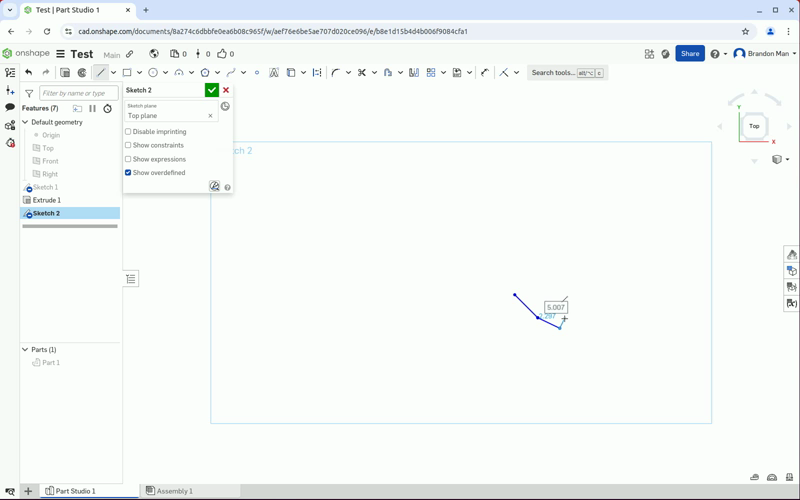
key_down(shift)
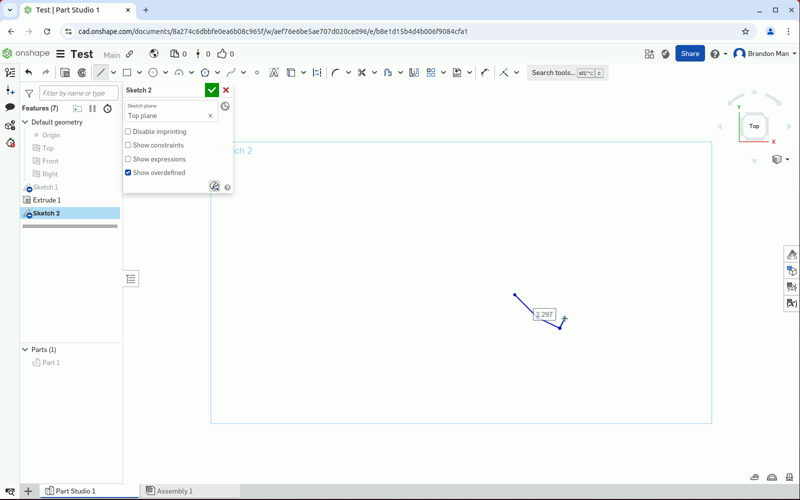
mouse_move(589, 318)
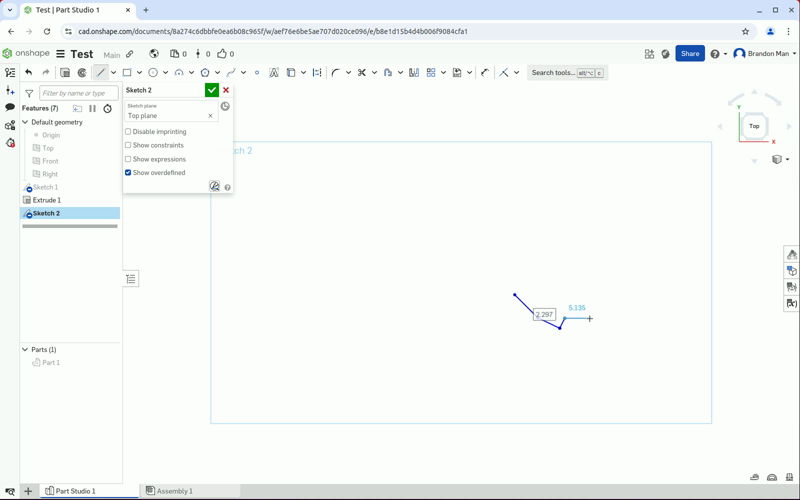
mouse_move(539, 306)
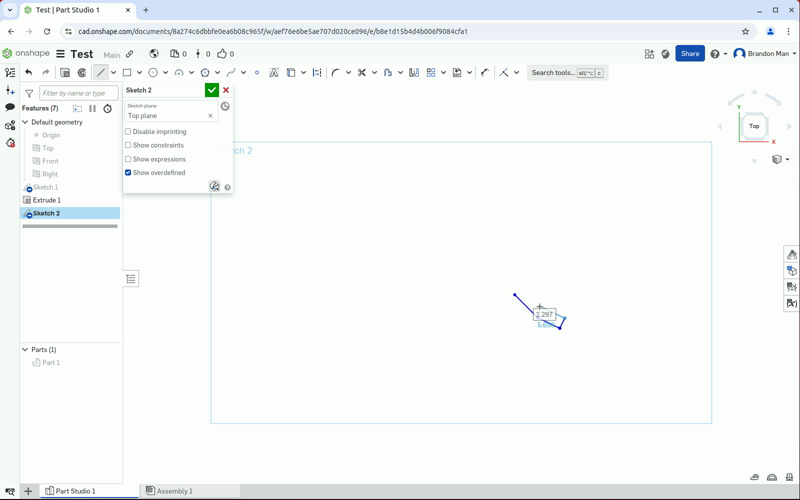
click(539, 306)
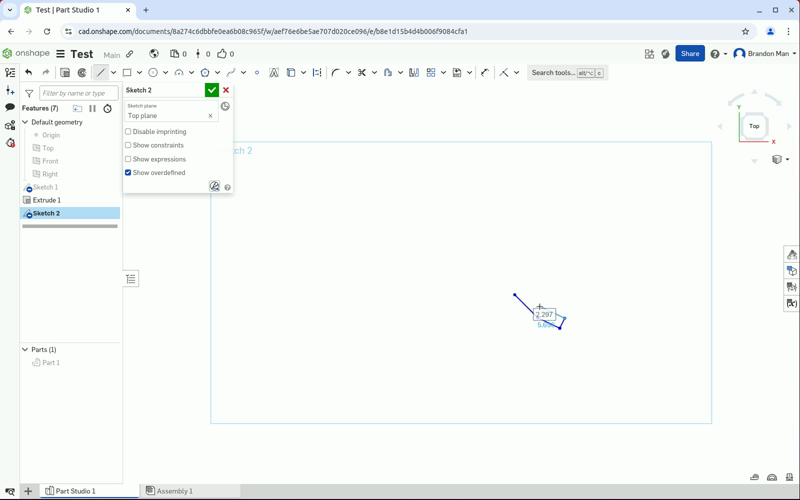
key_up(shift)
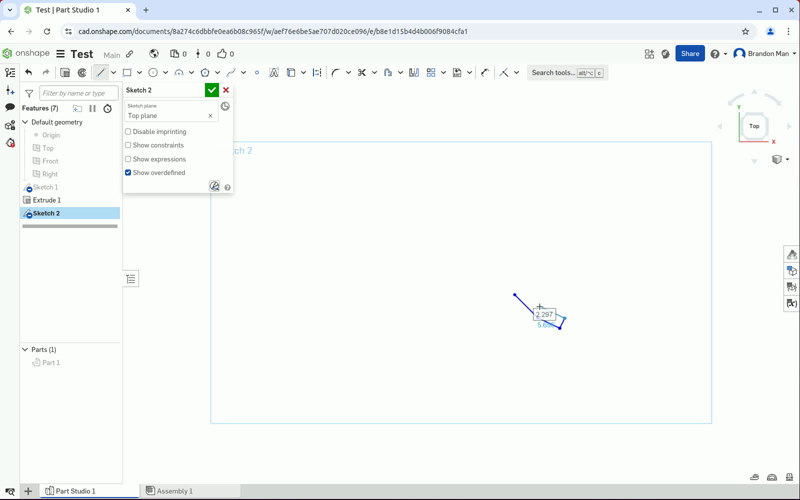
key_down(shift)
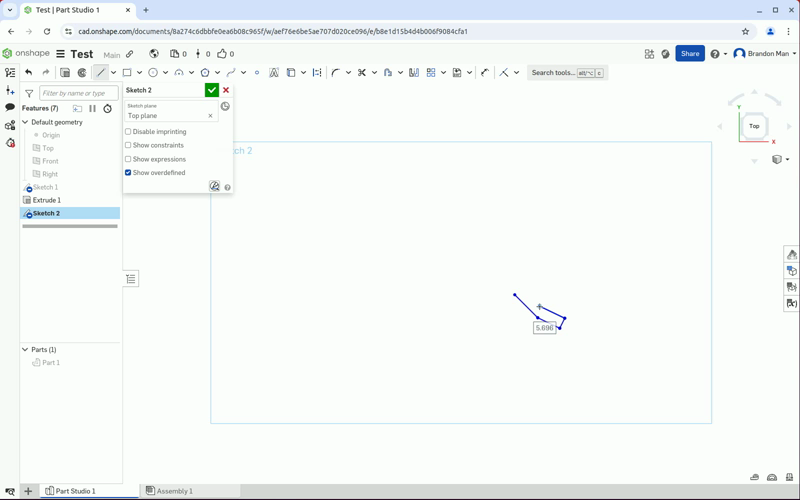
mouse_move(569, 306)
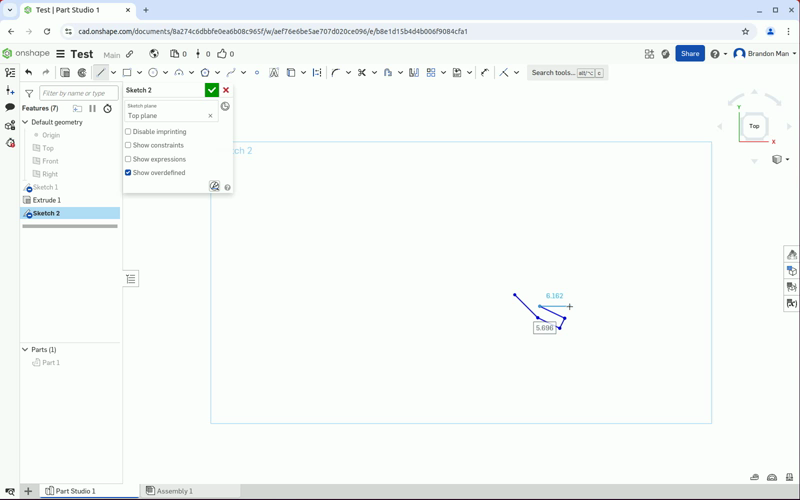
mouse_move(544, 296)
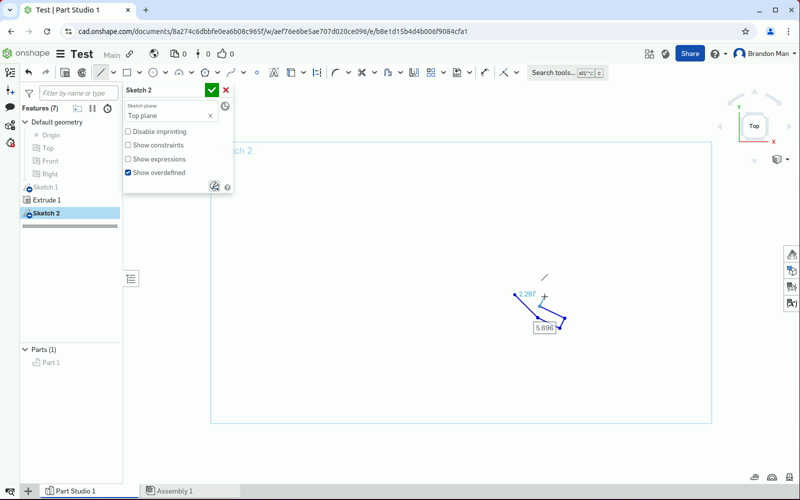
click(544, 296)
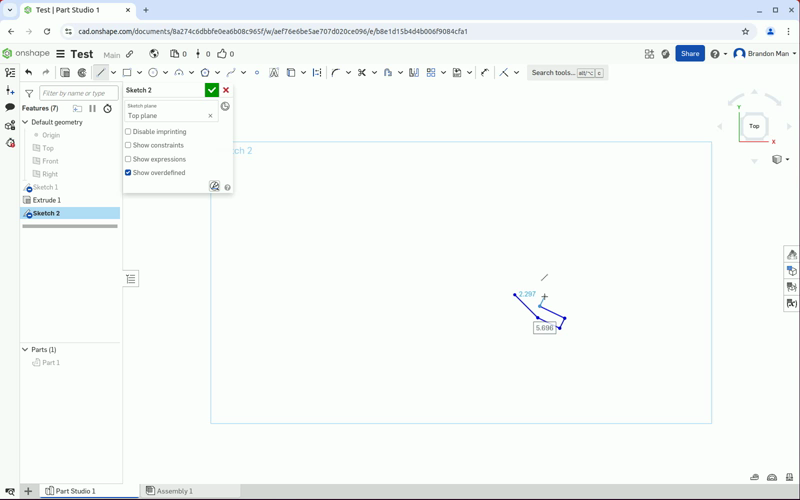
key_up(shift)
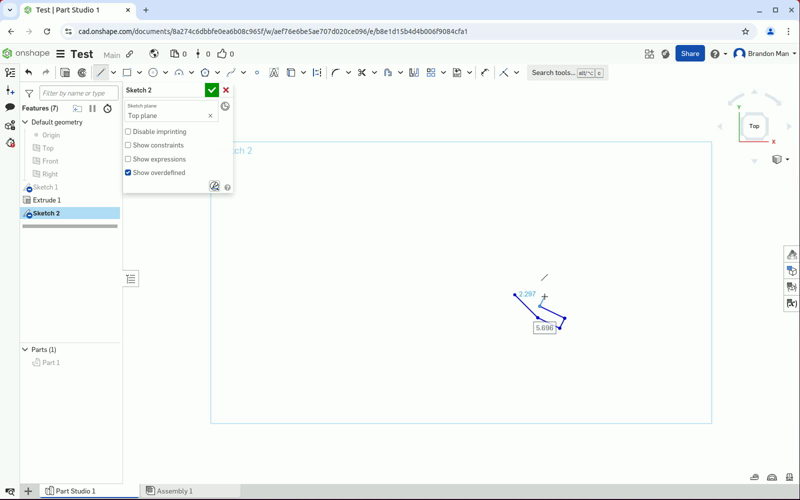
key_down(shift)
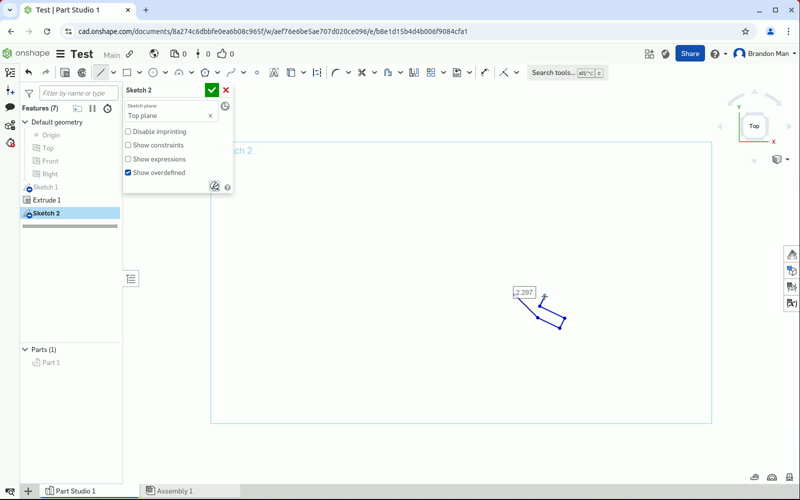
mouse_move(574, 296)
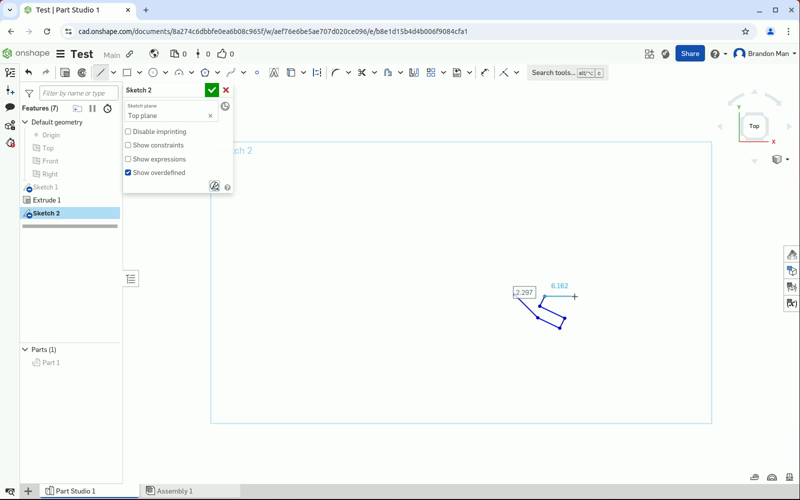
mouse_move(568, 308)
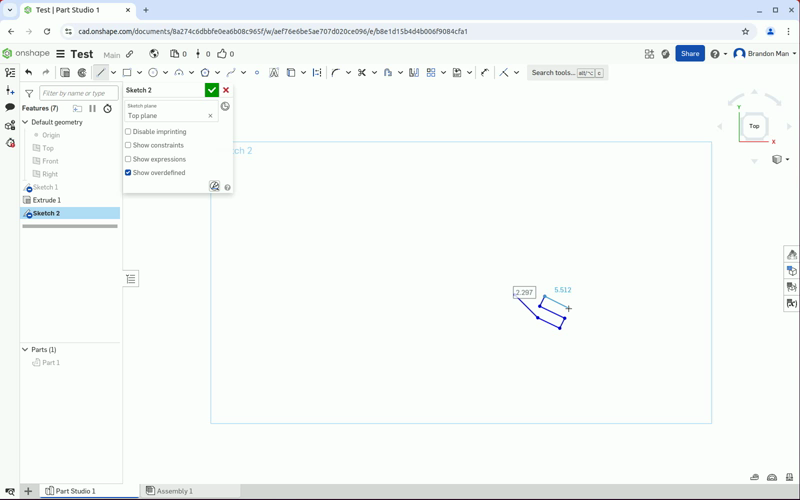
click(568, 308)
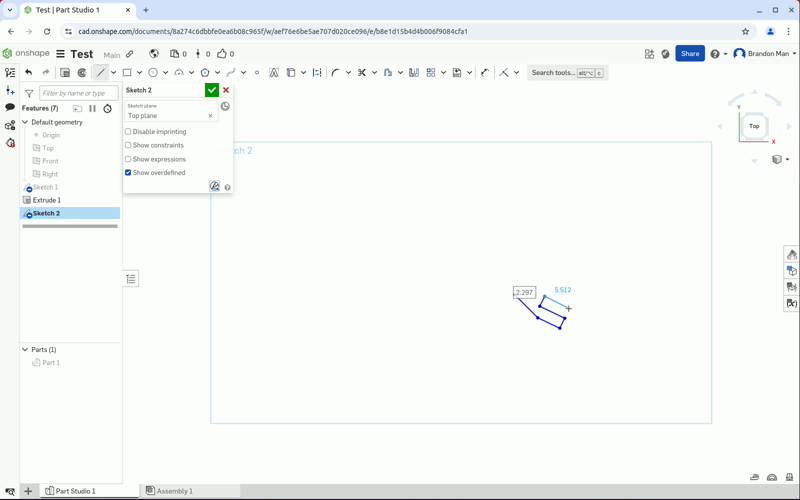
key_up(shift)
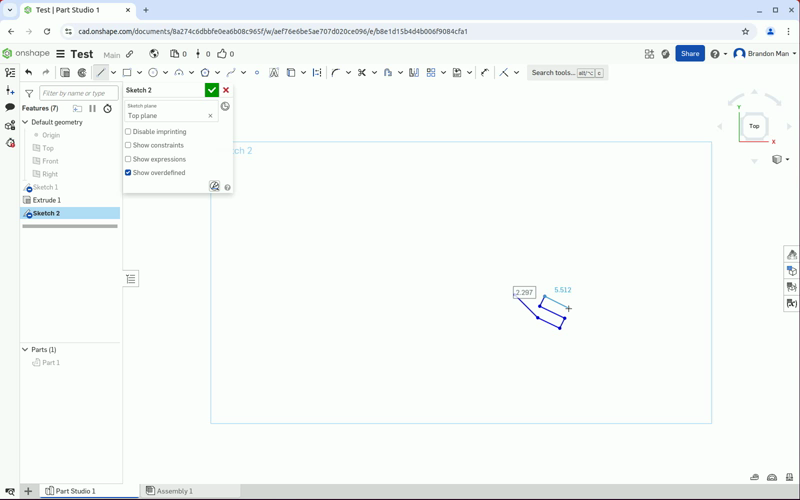
key_down(shift)
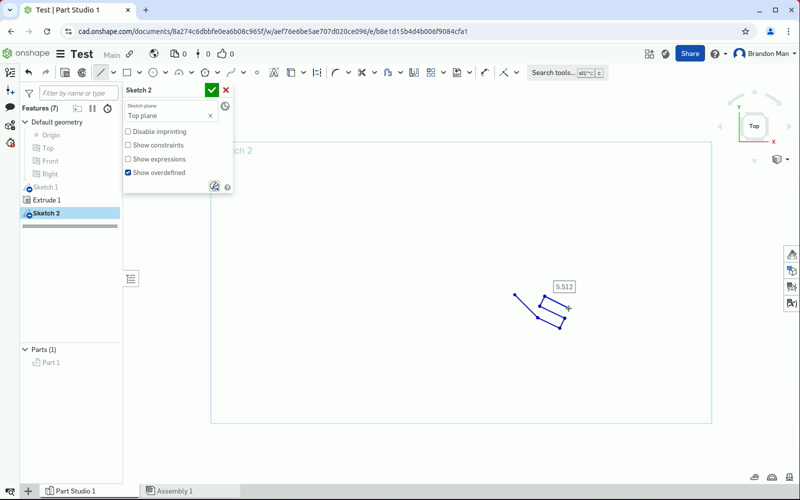
mouse_move(589, 308)
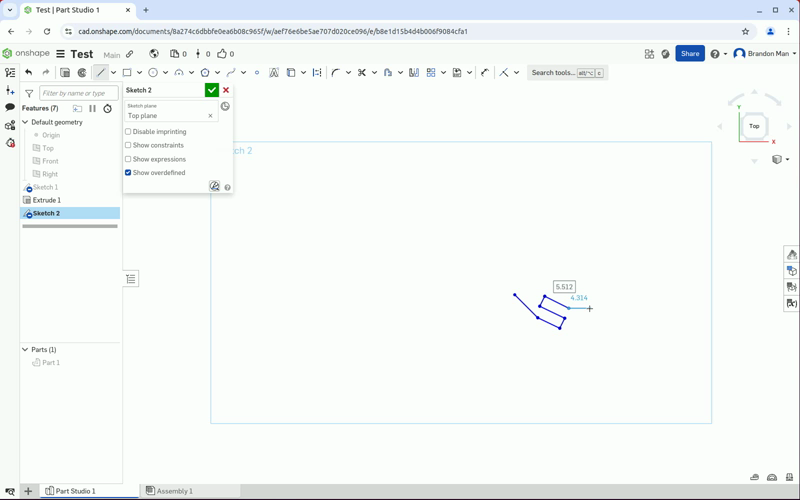
mouse_move(573, 299)
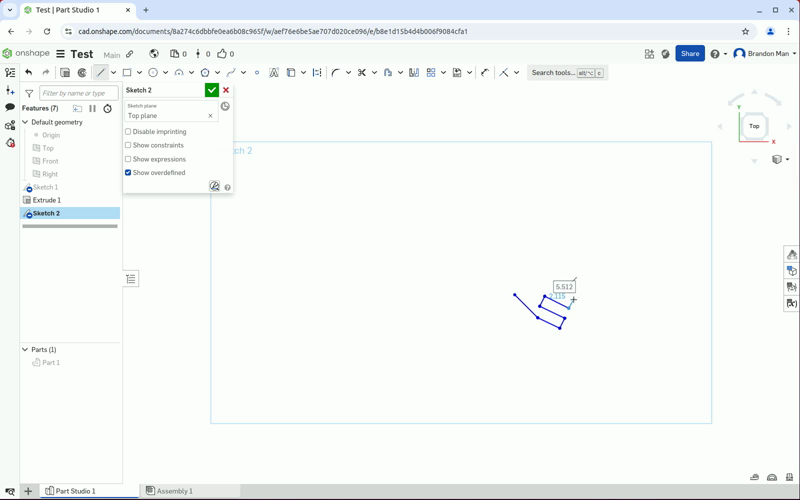
click(573, 299)
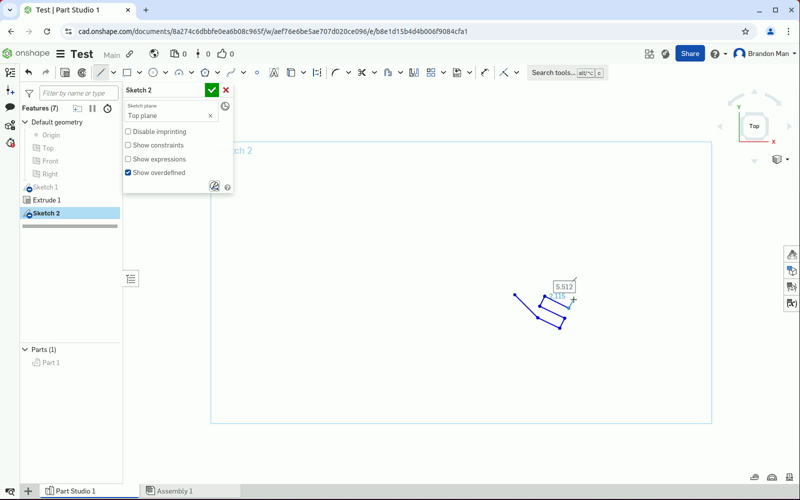
key_up(shift)
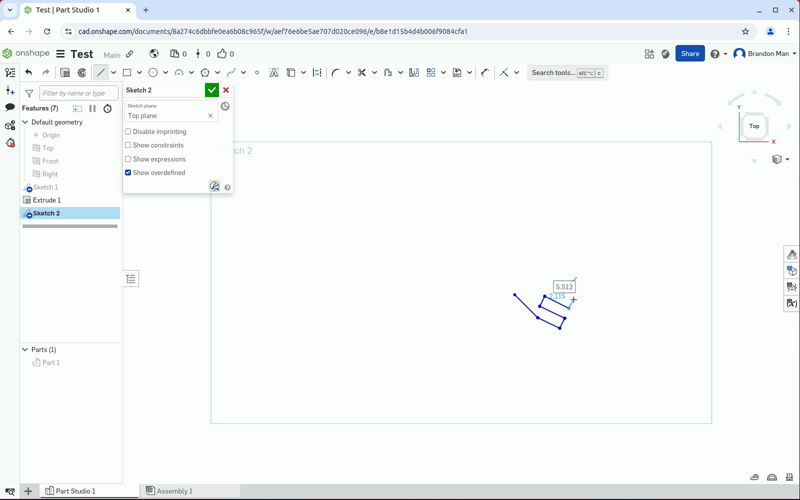
key_down(shift)
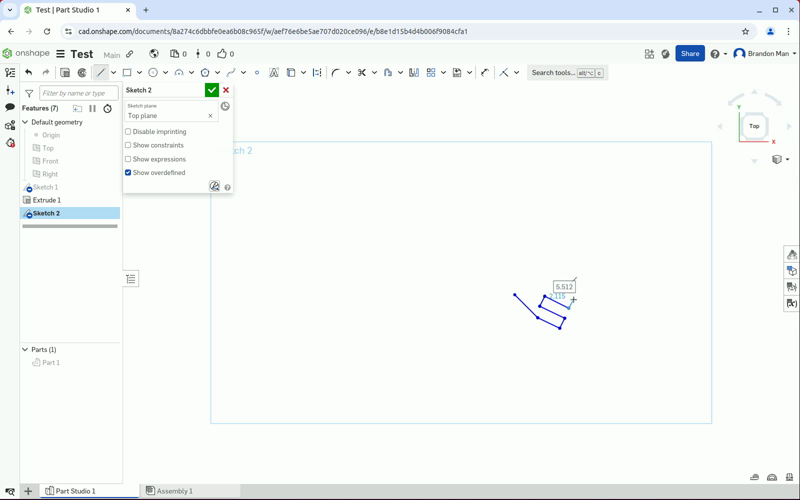
mouse_move(514, 269)
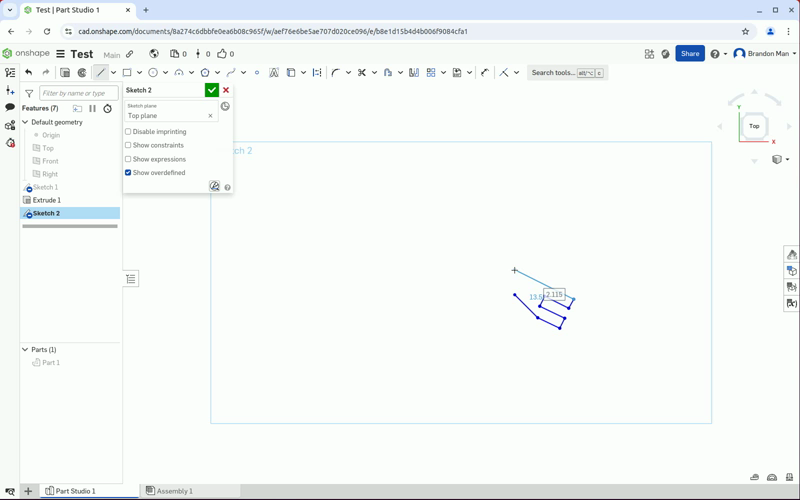
click(514, 269)
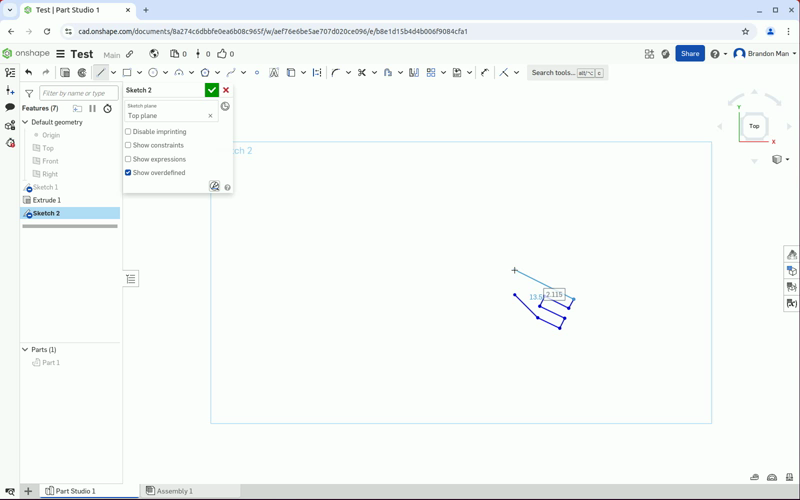
key_up(shift)
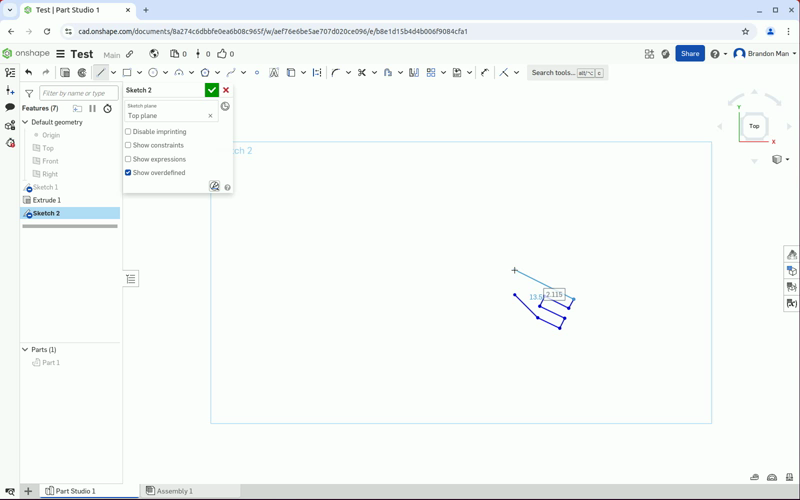
mouse_move(544, 269)
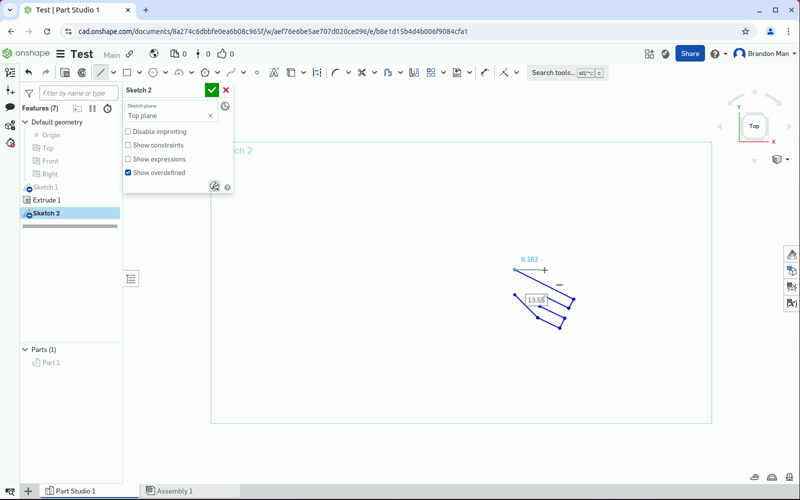
key_down(shift)
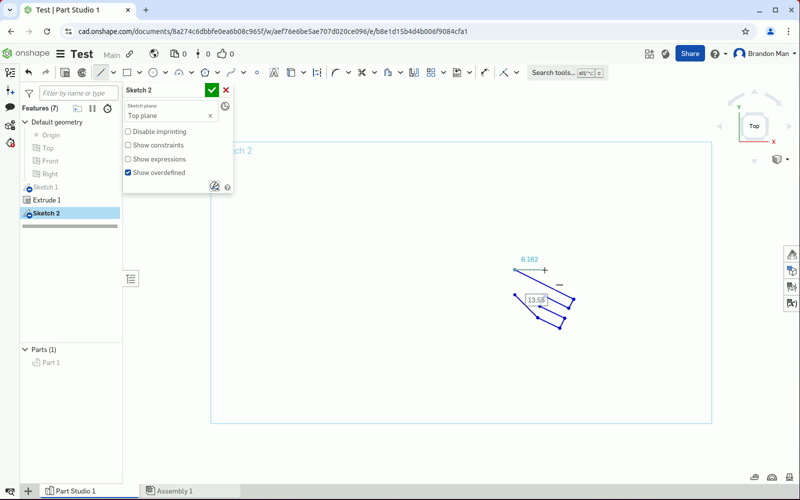
mouse_move(514, 294)
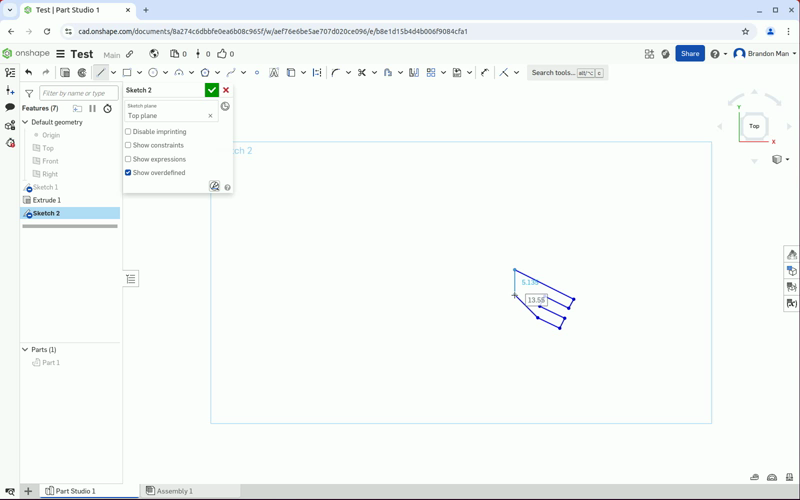
key_up(shift)
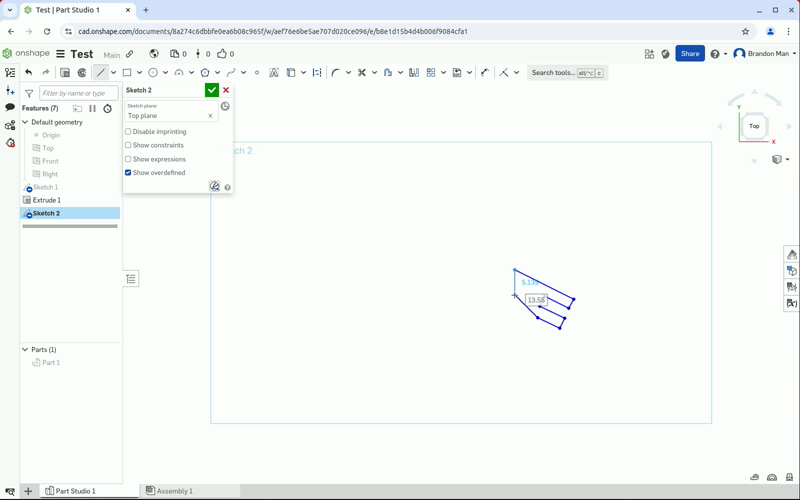
click(514, 294)
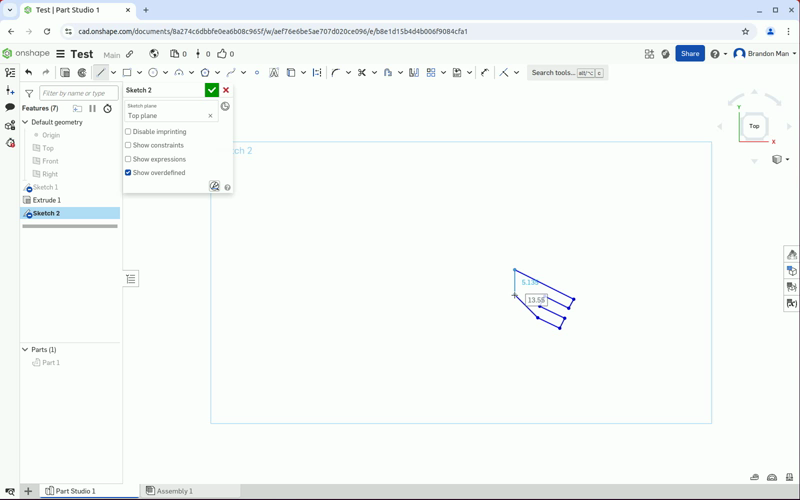
key(esc)
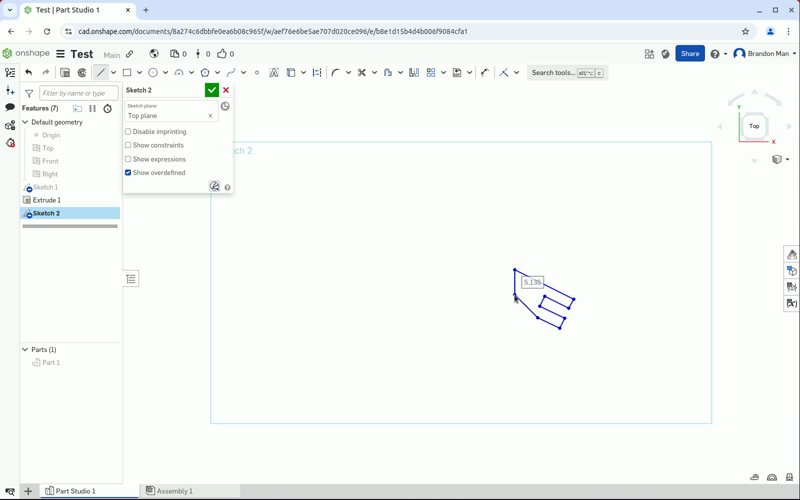
mouse_move(541, 313)
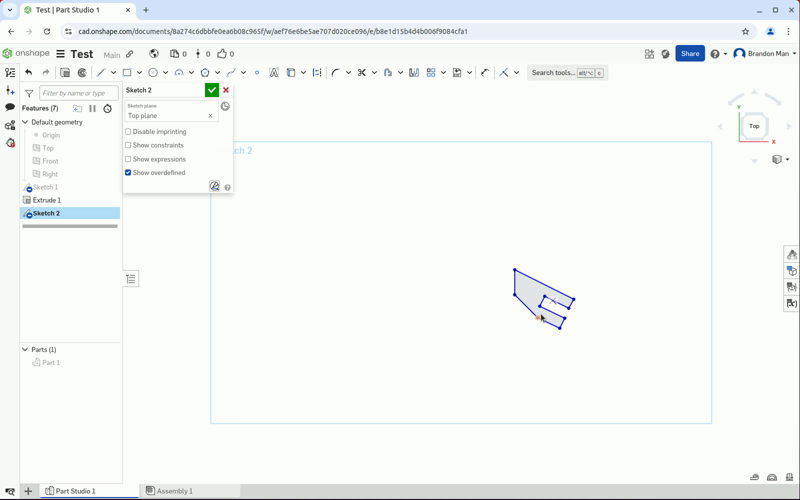
scroll(6)
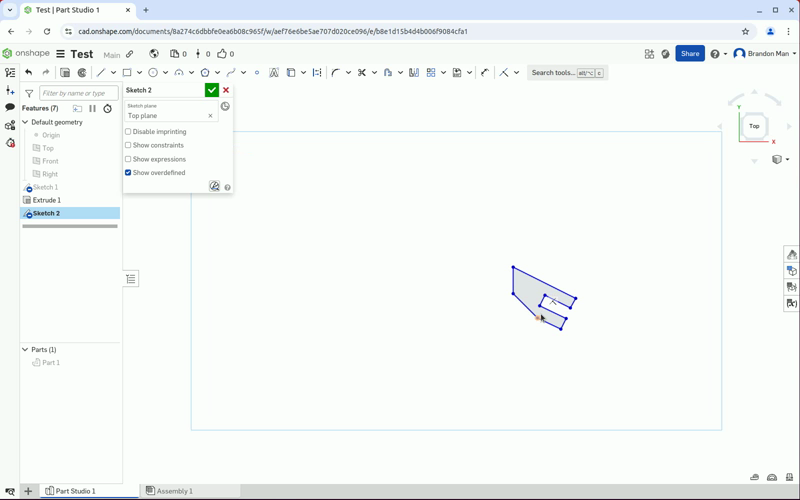
scroll(6)
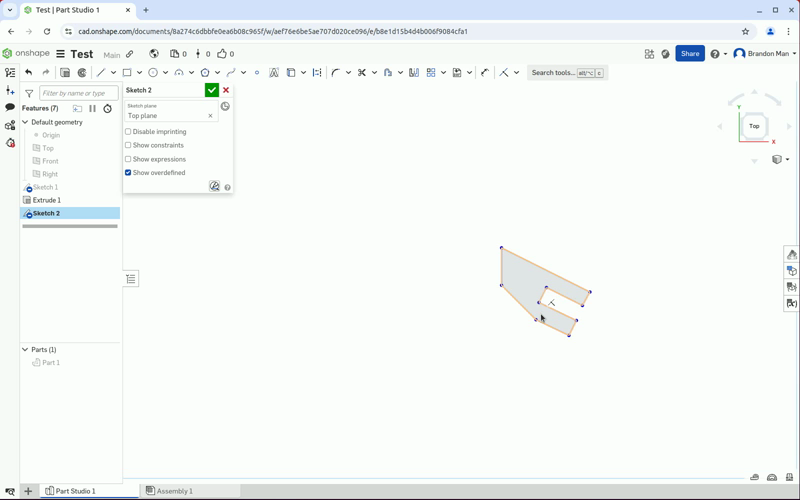
scroll(6)
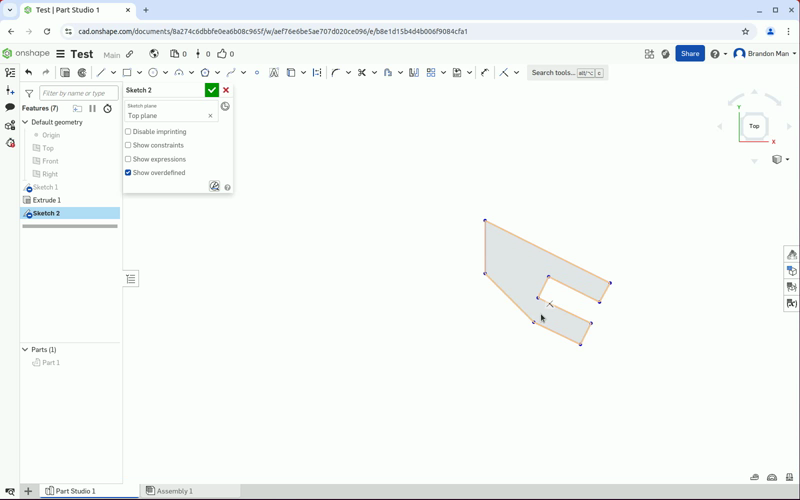
scroll(6)
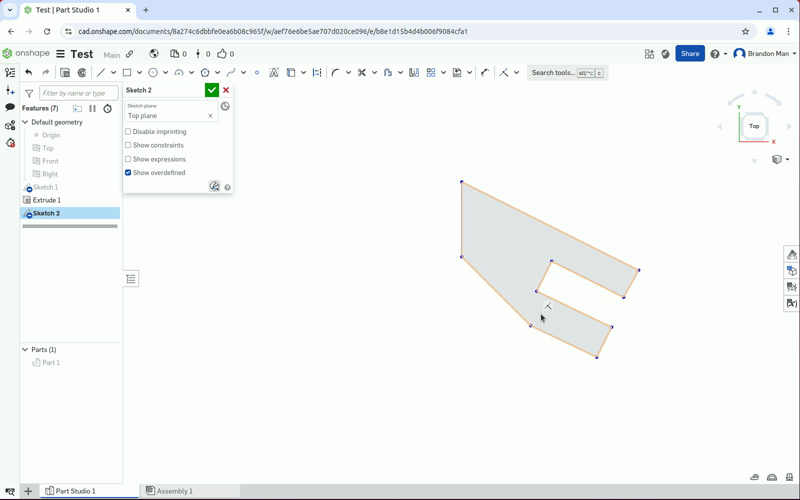
scroll(6)
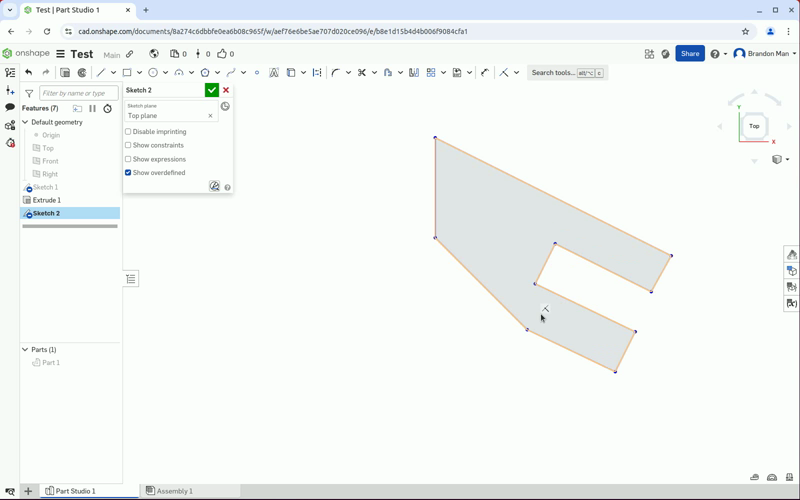
scroll(6)
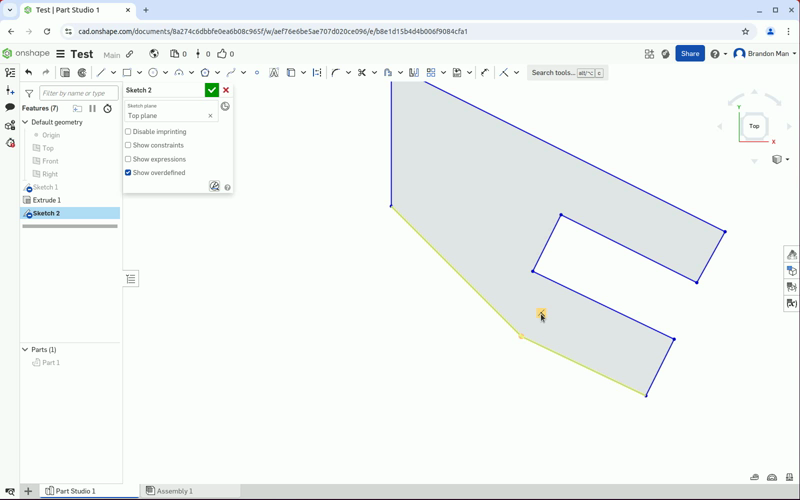
scroll(6)
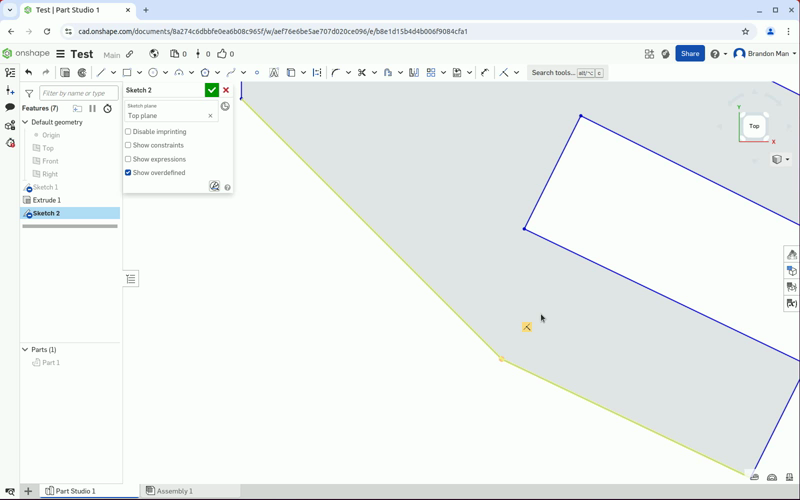
click(541, 313)
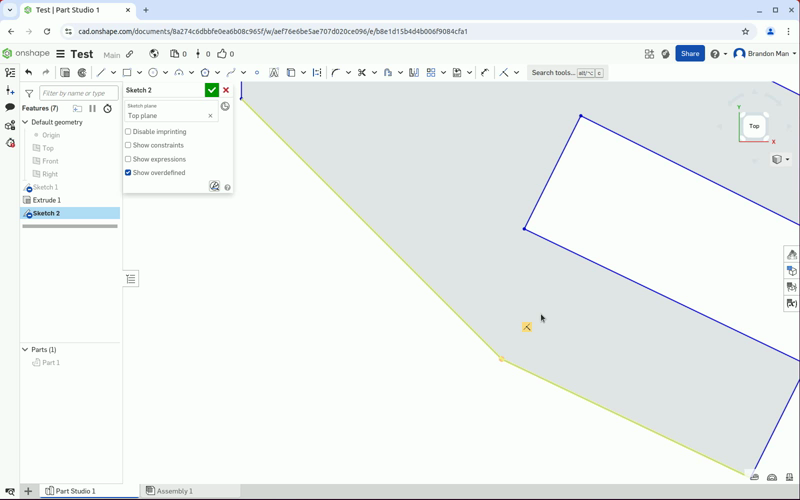
scroll(-6)
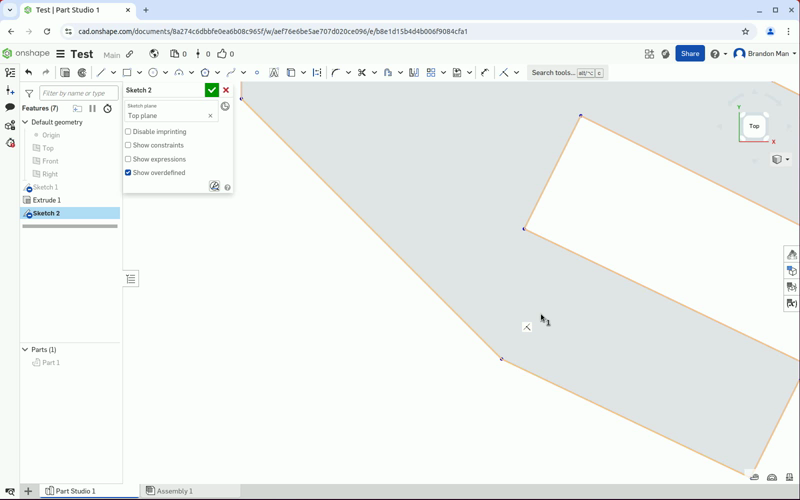
scroll(-6)
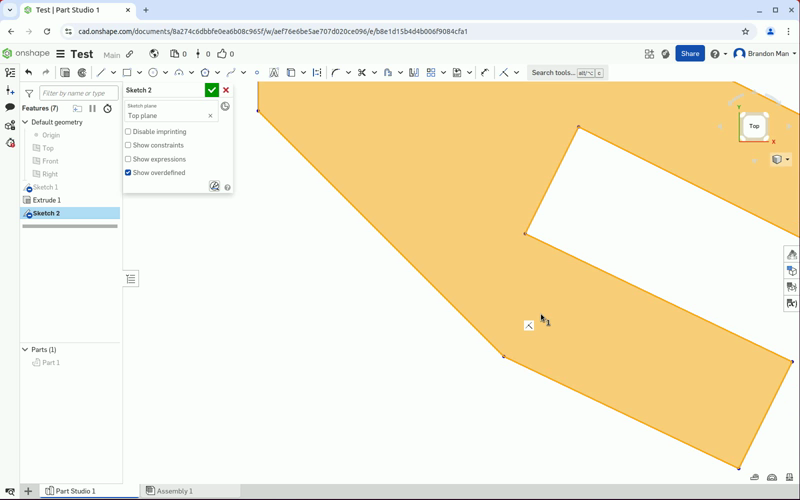
scroll(-6)
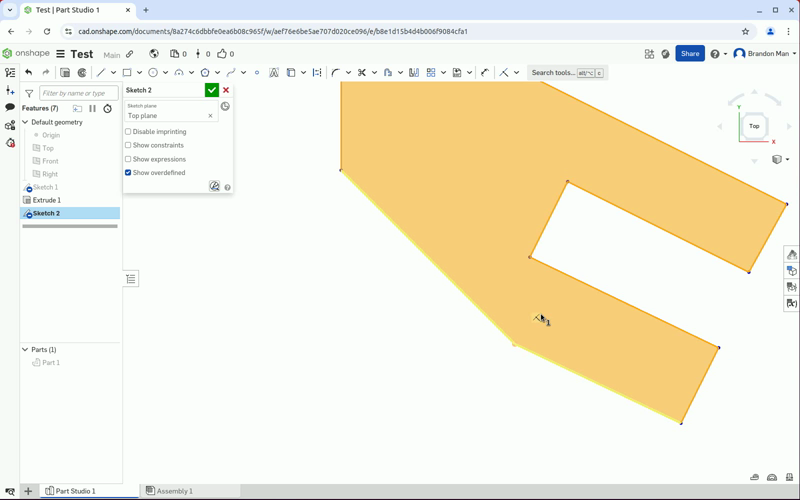
scroll(-6)
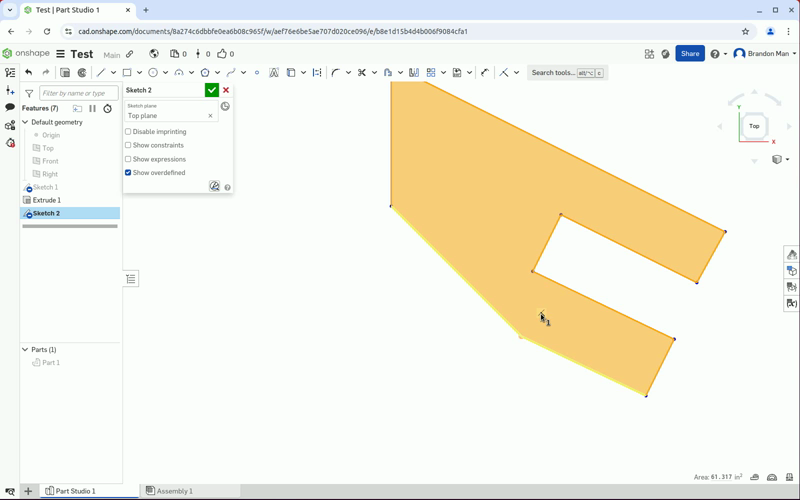
scroll(-6)
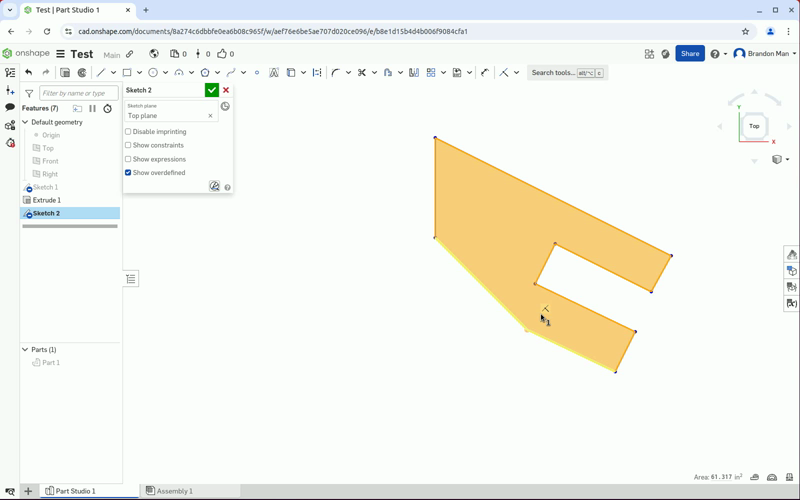
scroll(-6)
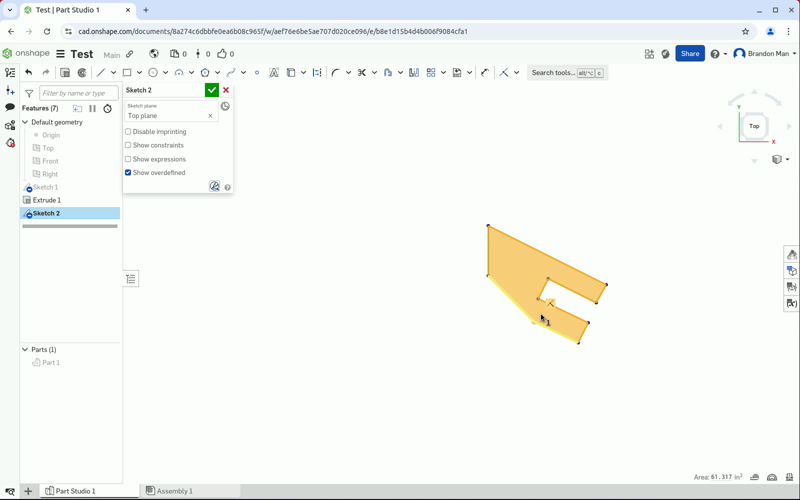
scroll(-6)
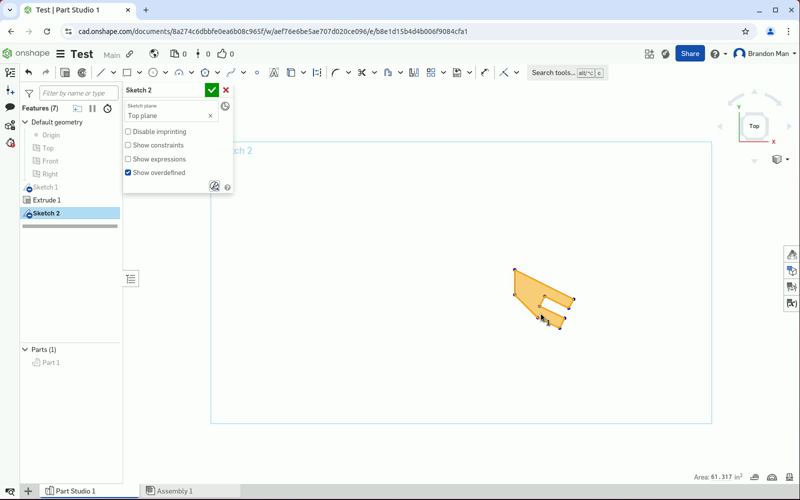
mouse_move(73, 352)
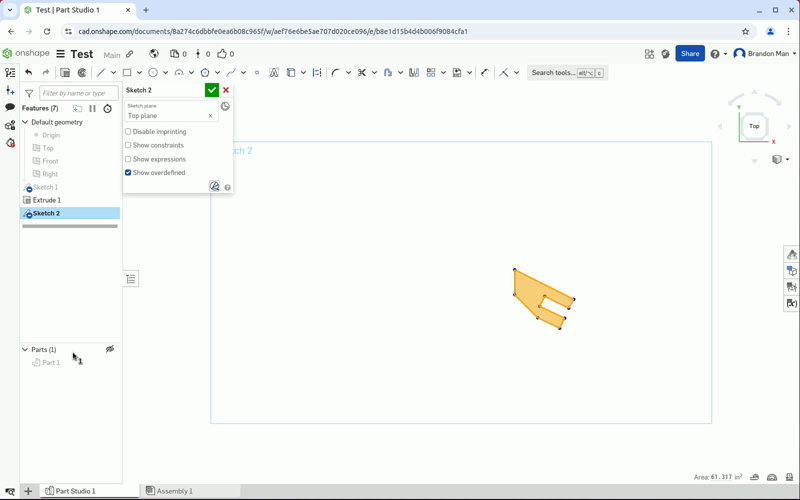
key(shift+y)
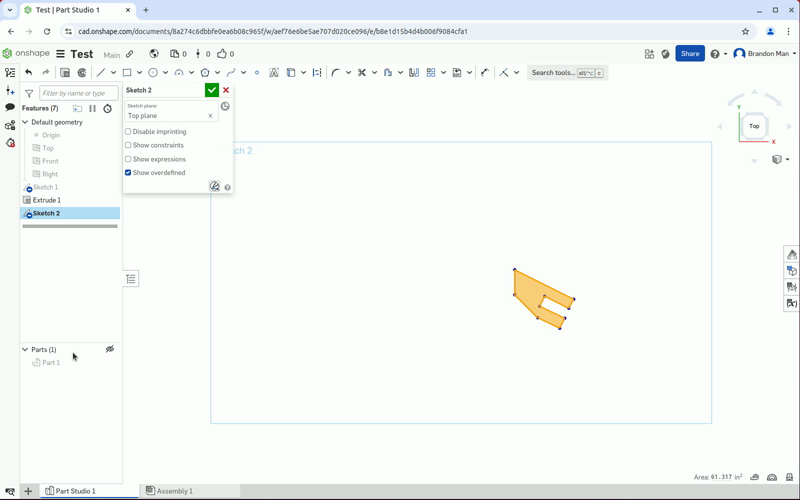
key(shift+e)
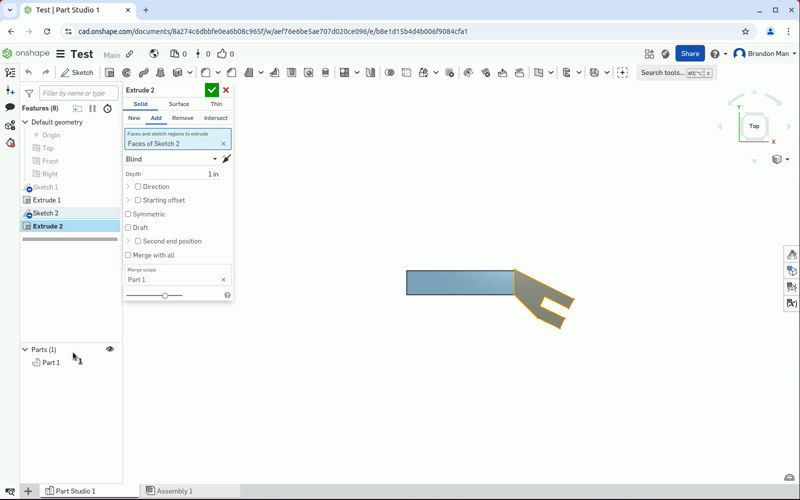
mouse_move(143, 106)
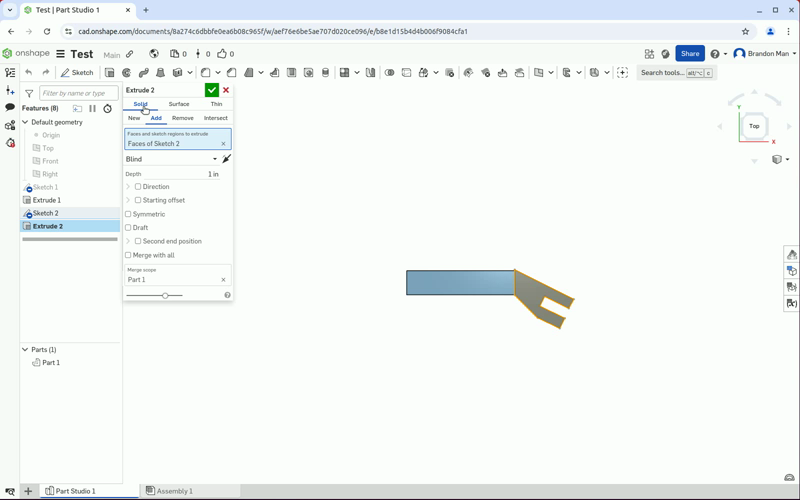
click(143, 106)
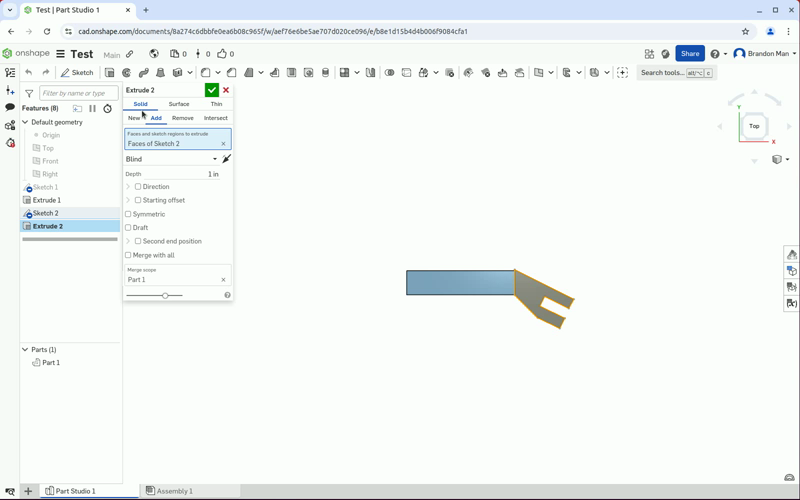
mouse_move(137, 120)
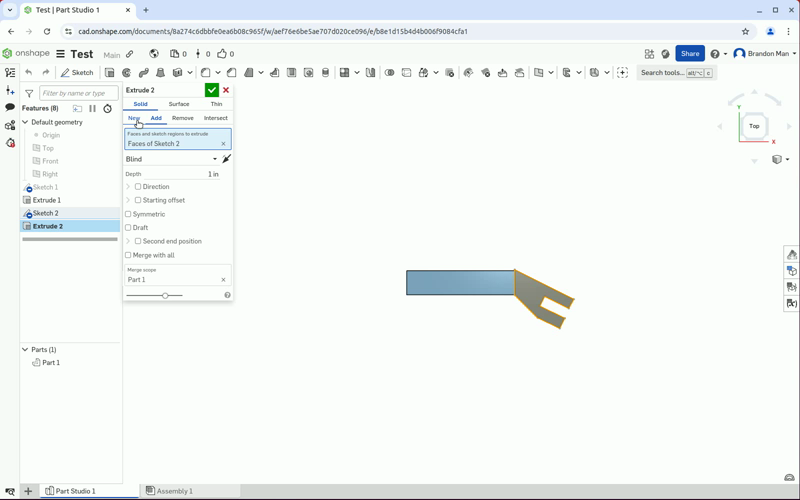
click(137, 120)
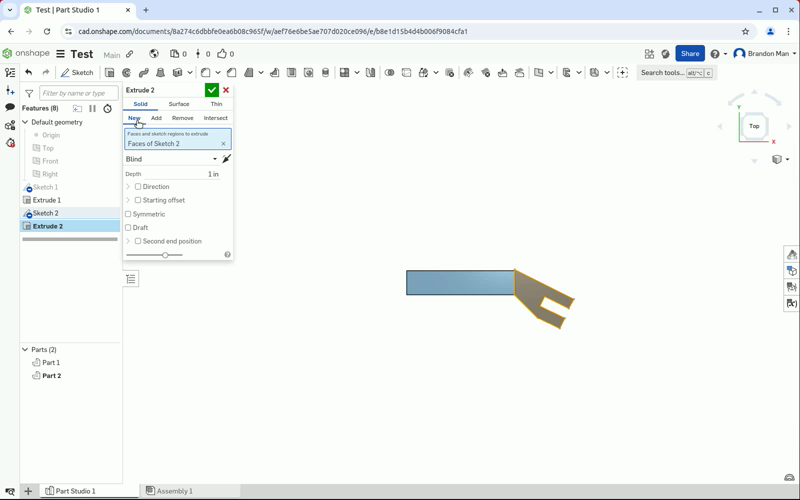
key(tab, 4)
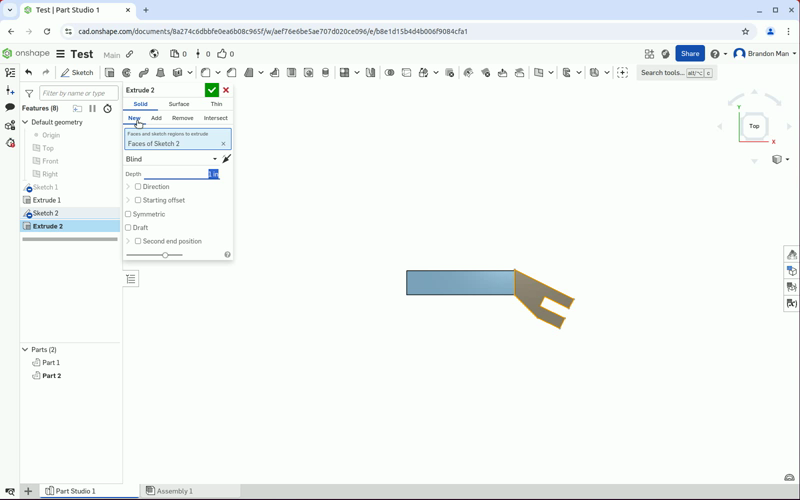
text(5.055)
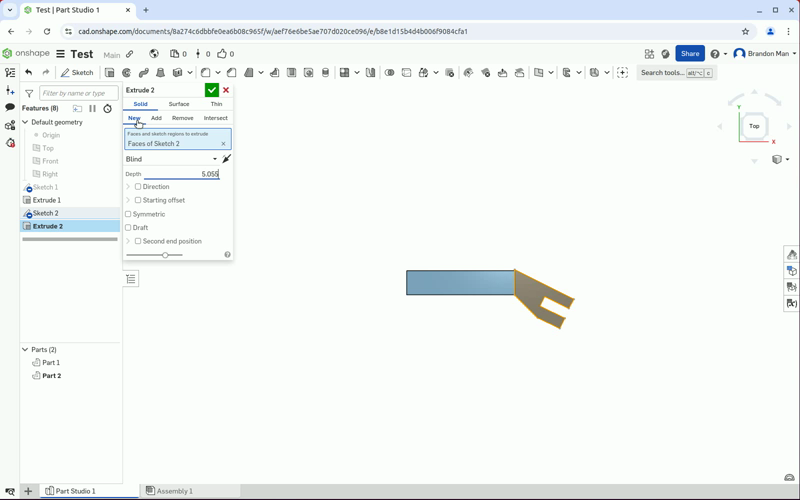
key(enter)
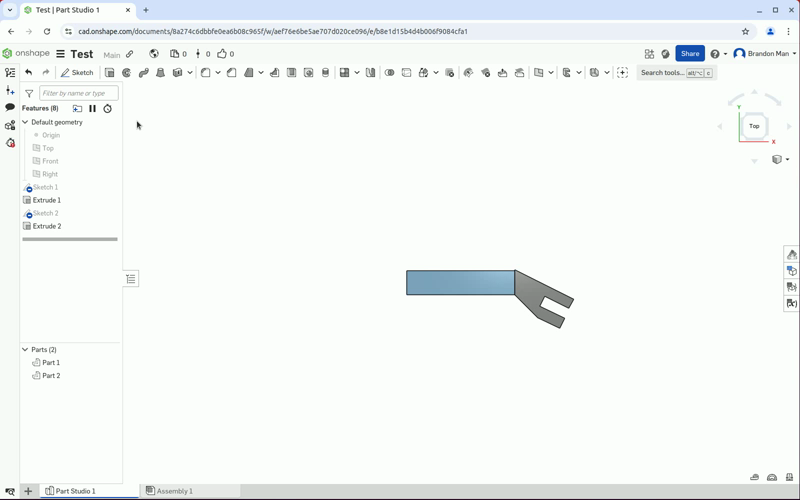
key(shift+h)
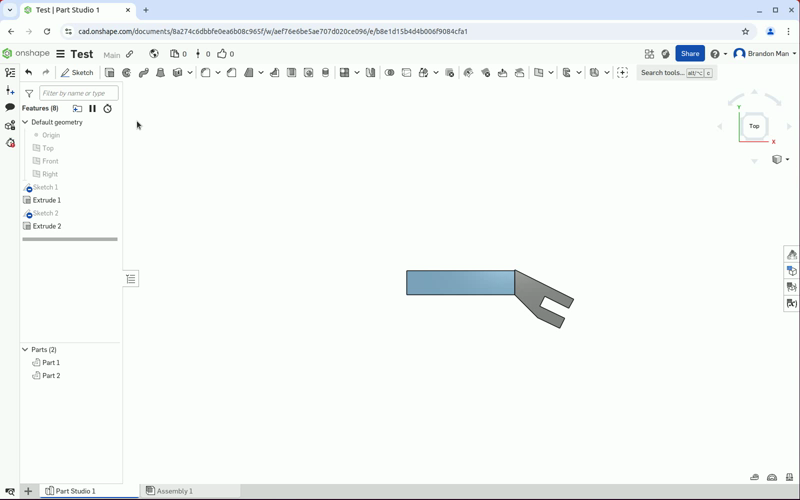
key(shift+h)
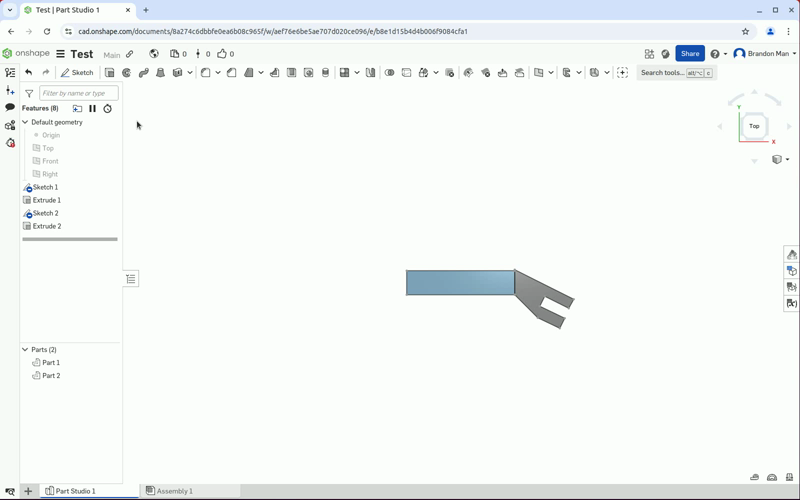
key(shift+7)
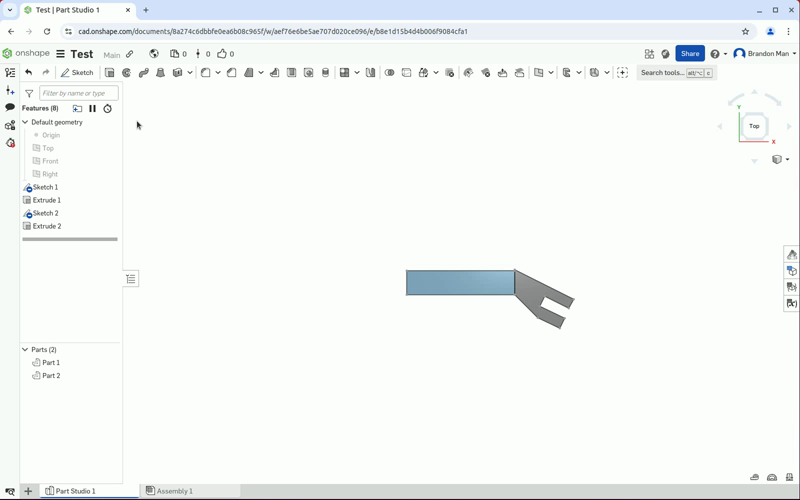
key(up, 3)
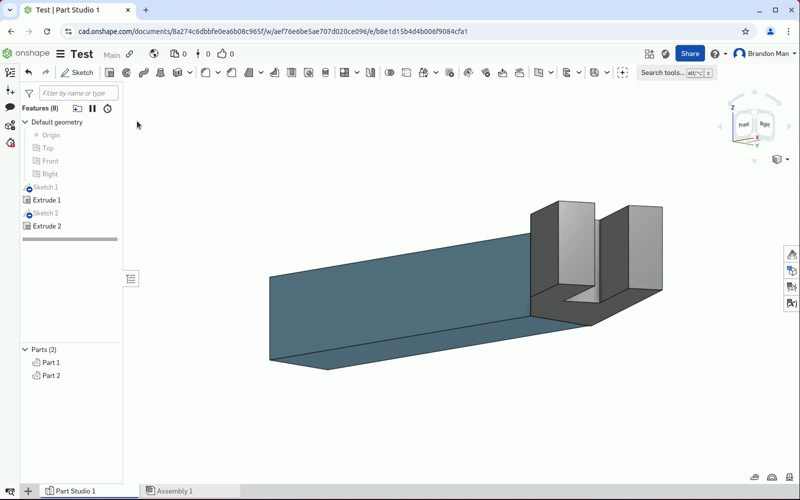
key(left, 3)
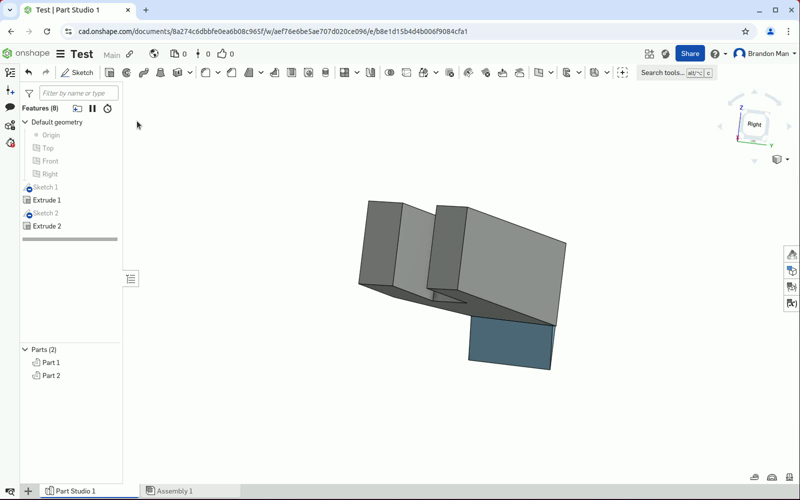
key(right, 3)
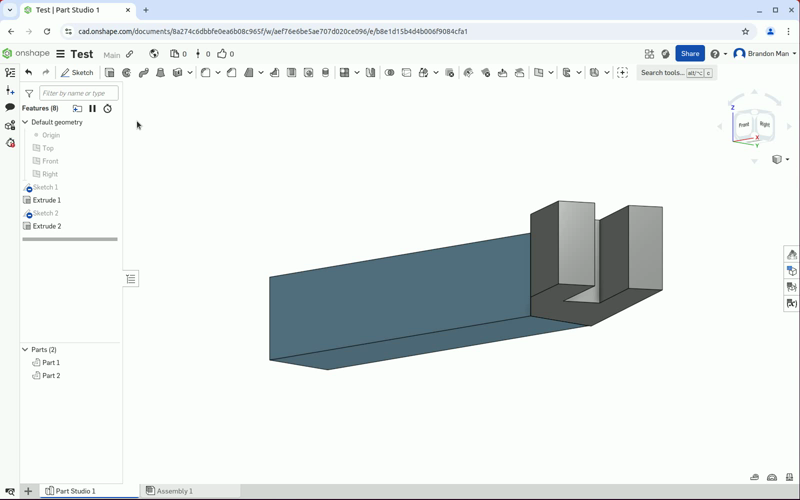
key(down, 3)
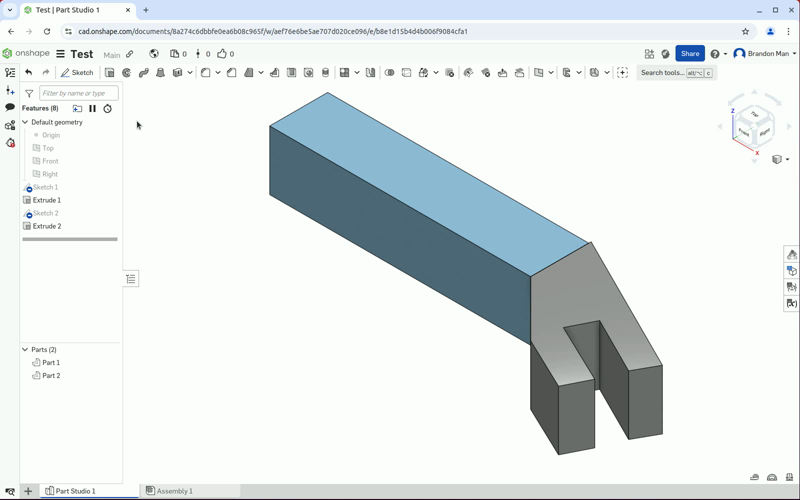
mouse_move(73, 189)
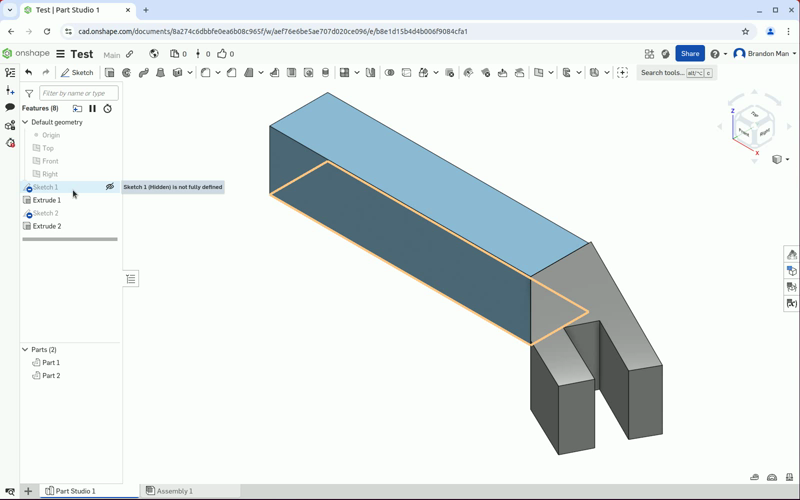
click(73, 189)